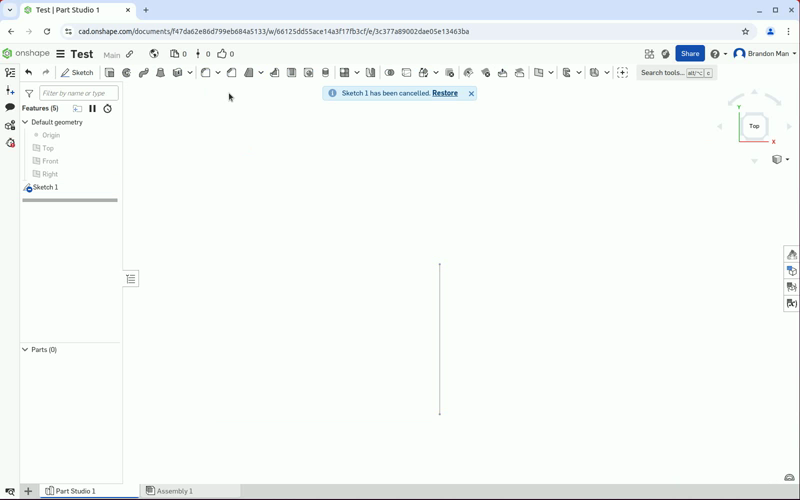
key(shift+h)
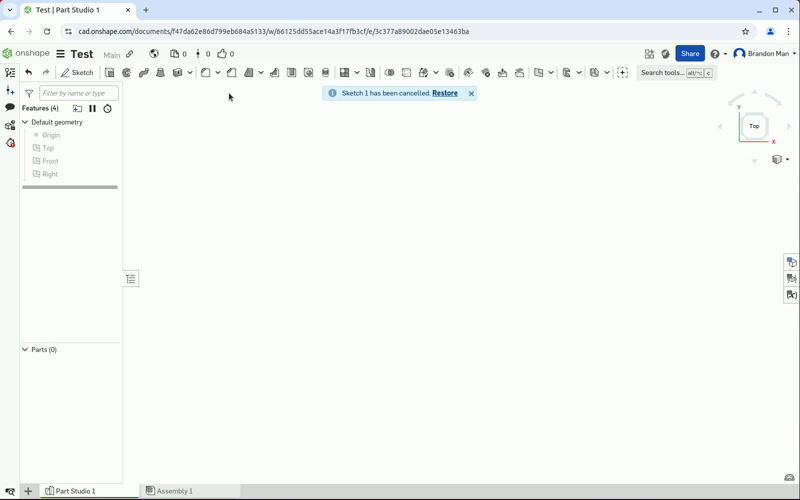
mouse_move(73, 352)
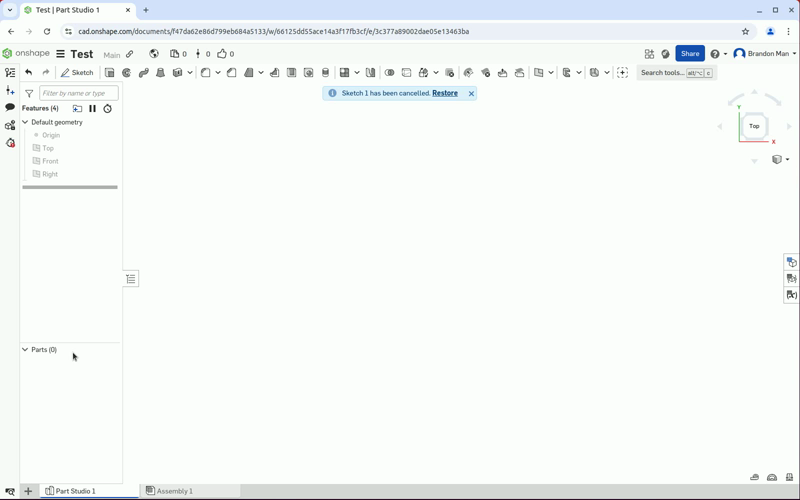
key(y)
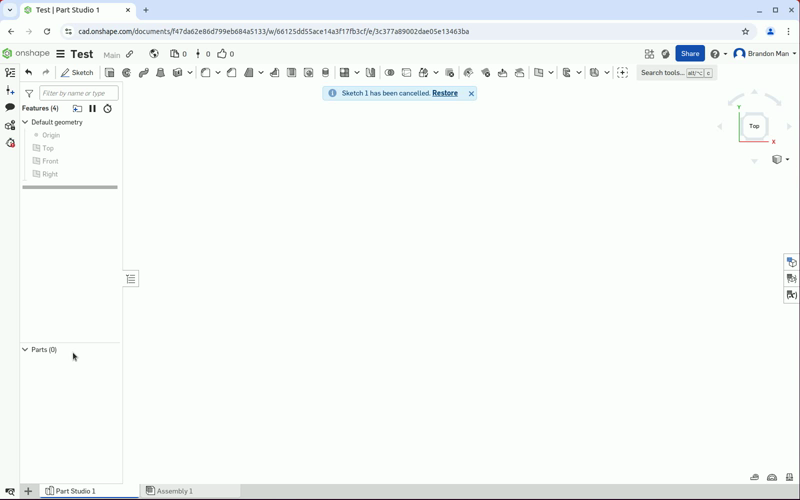
key(shift+p)
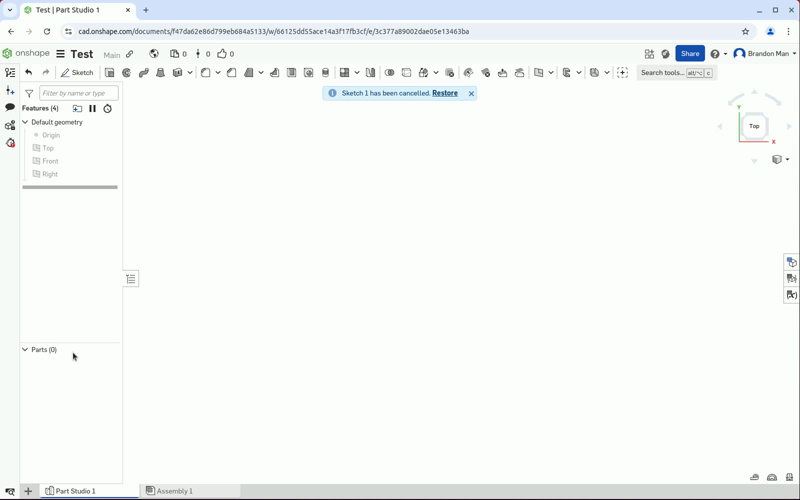
key(space)
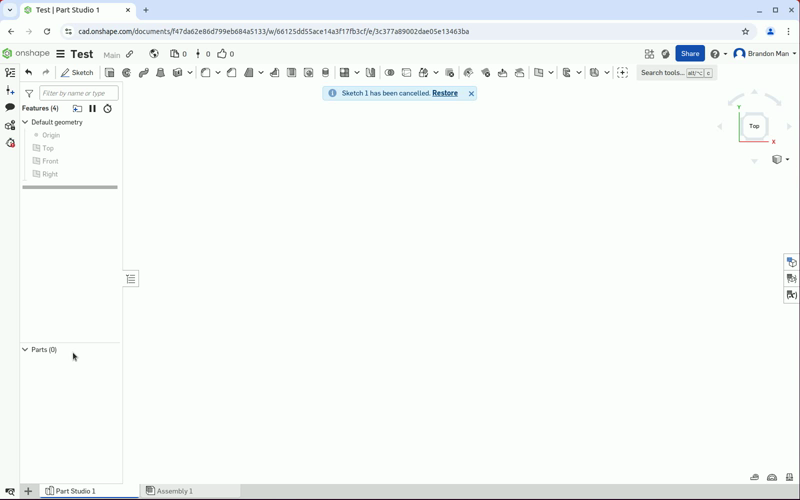
key_down(shift)
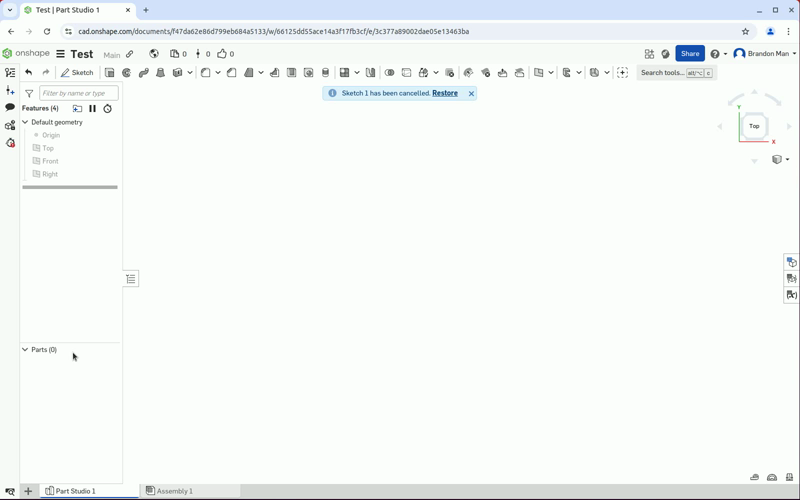
key(up)
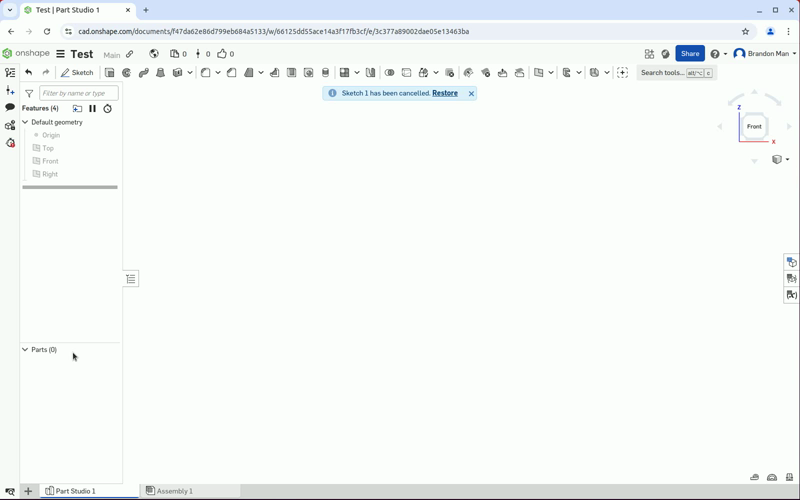
key_up(shift)
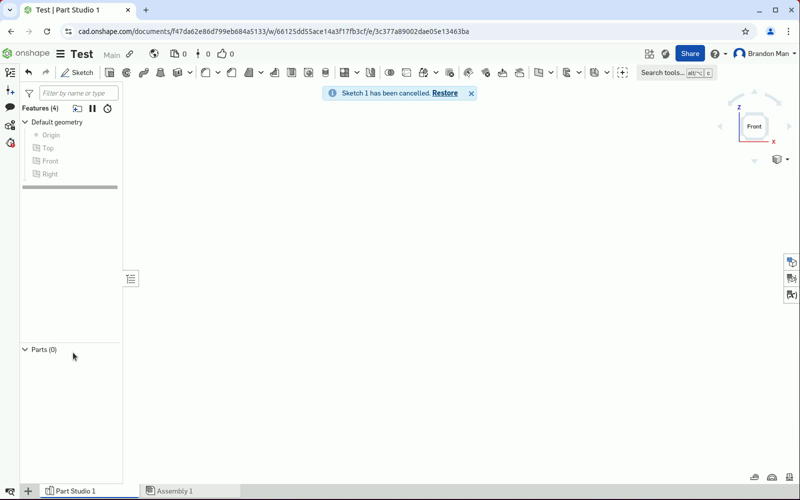
mouse_move(73, 352)
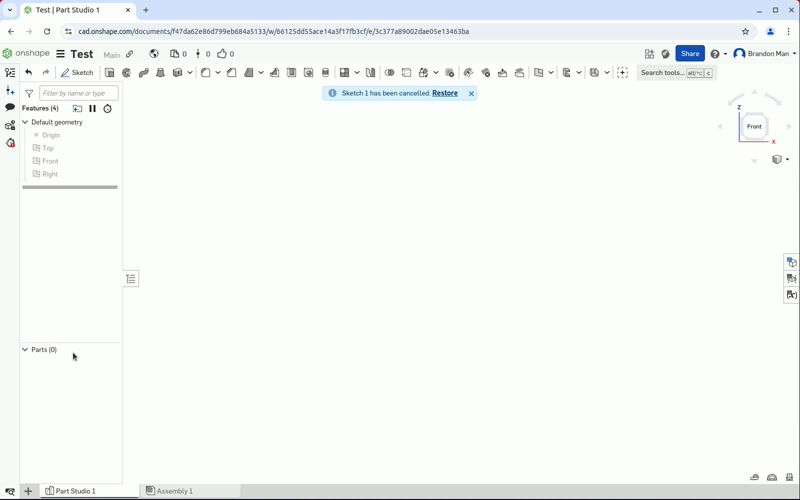
key(shift+y)
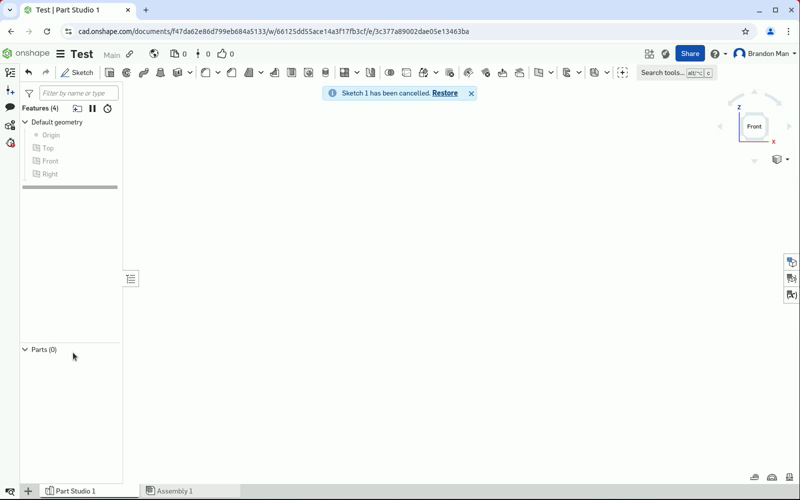
key(shift+s)
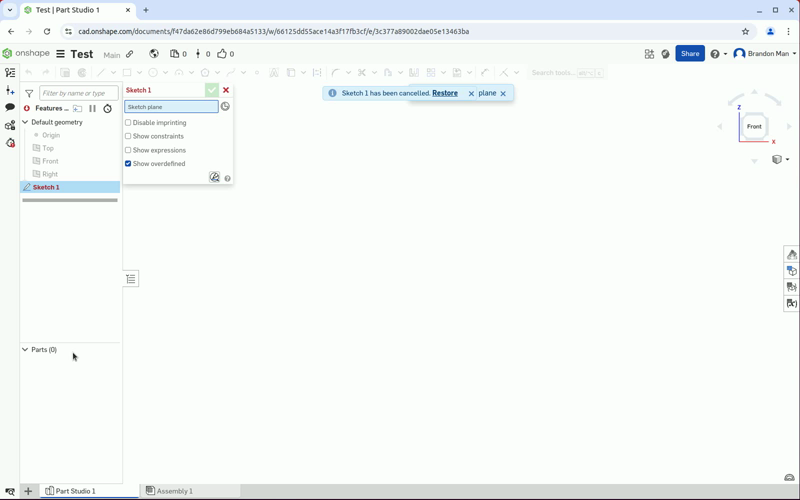
mouse_move(73, 163)
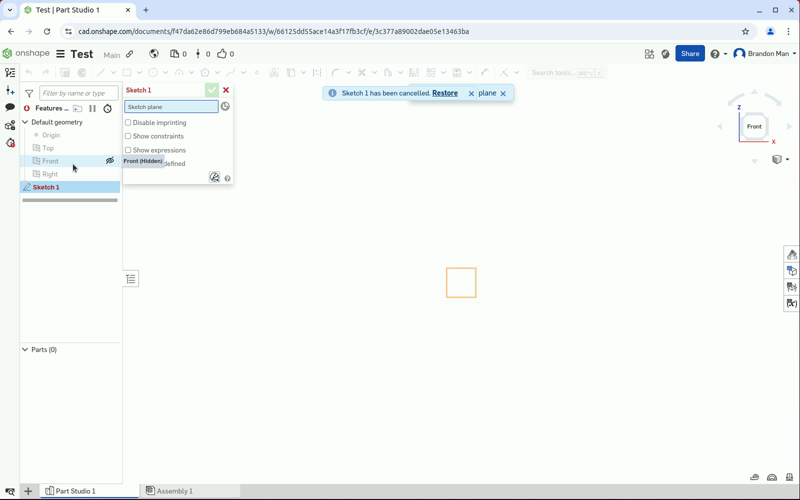
click(73, 163)
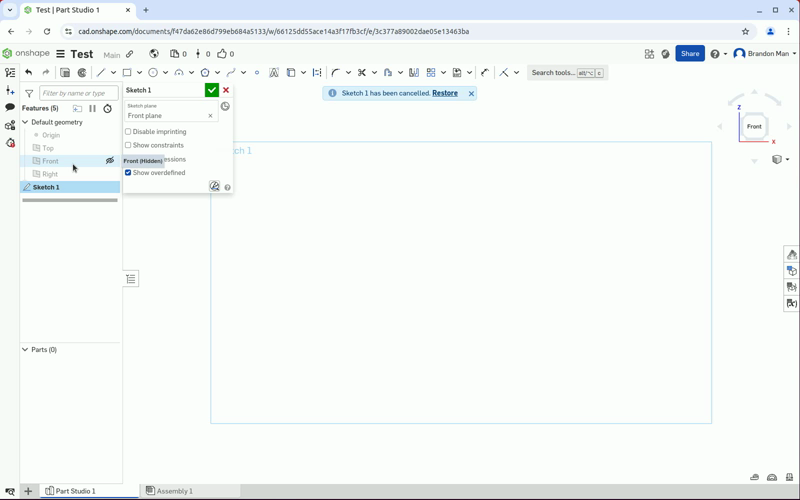
mouse_move(73, 352)
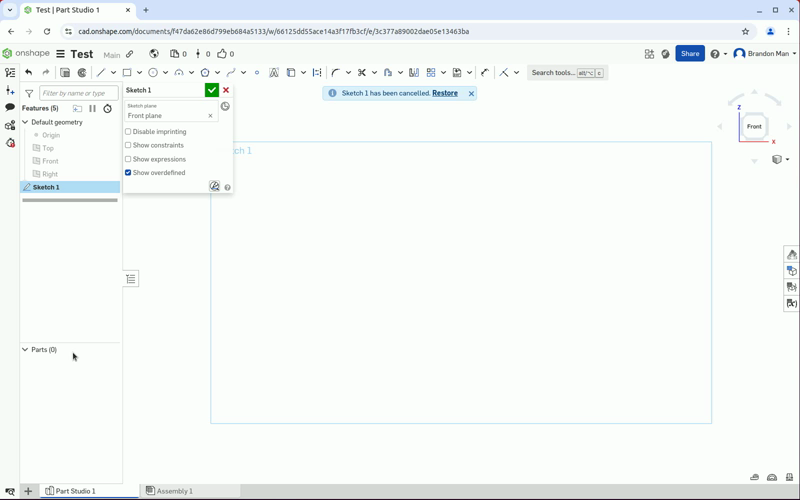
key(y)
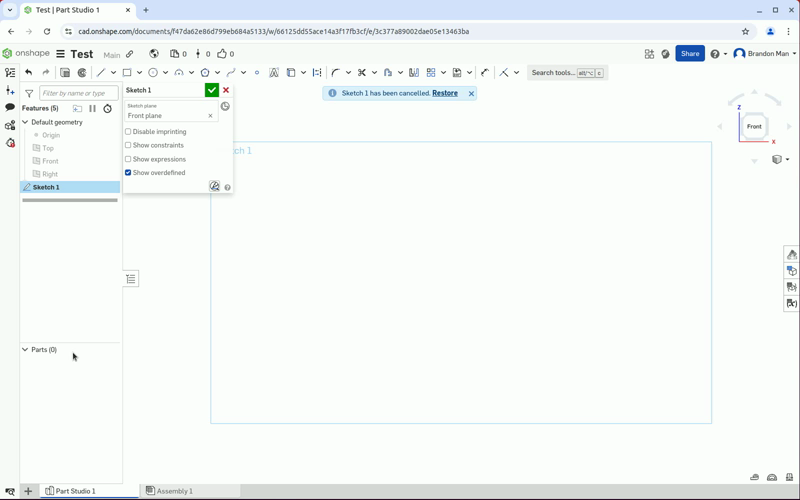
key(l)
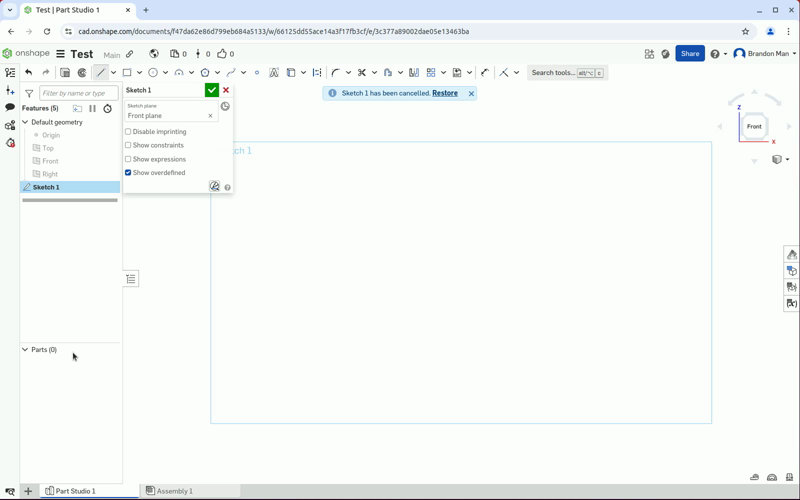
key_down(shift)
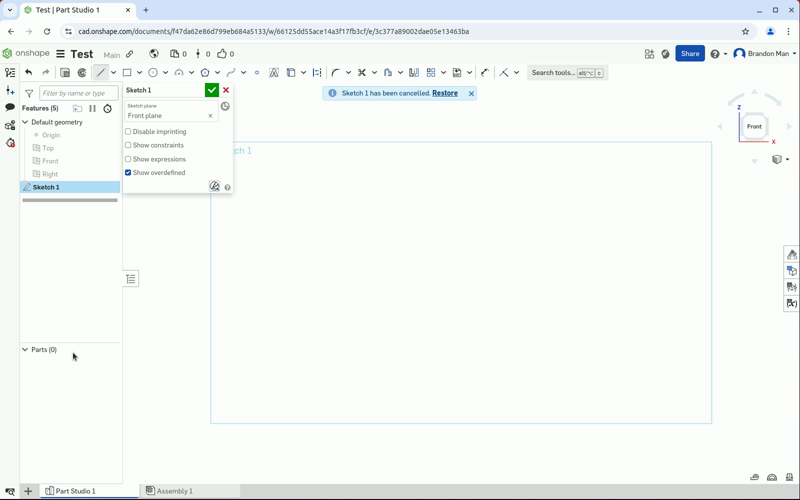
mouse_move(460, 282)
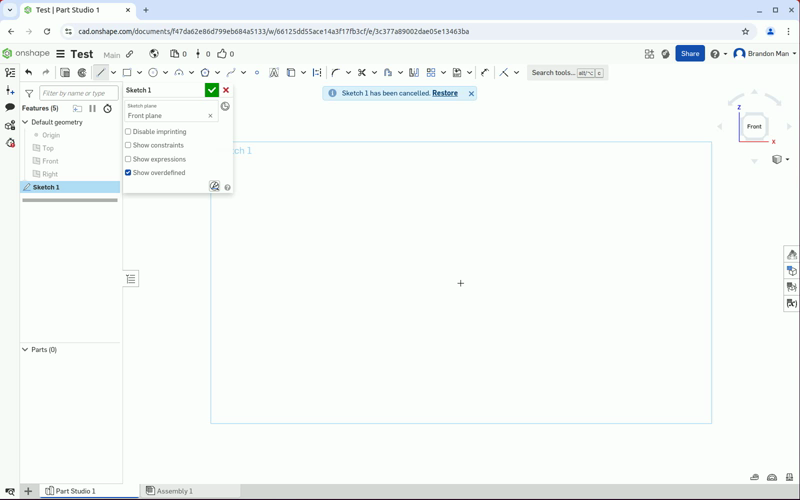
click(460, 282)
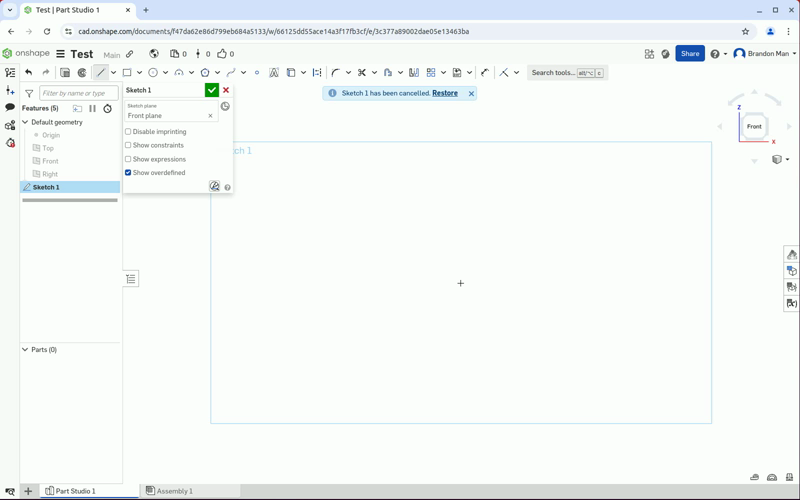
key_up(shift)
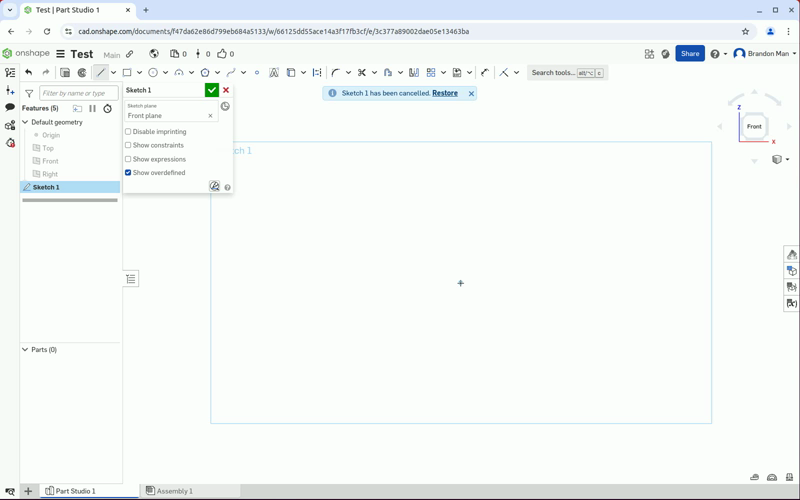
key_down(shift)
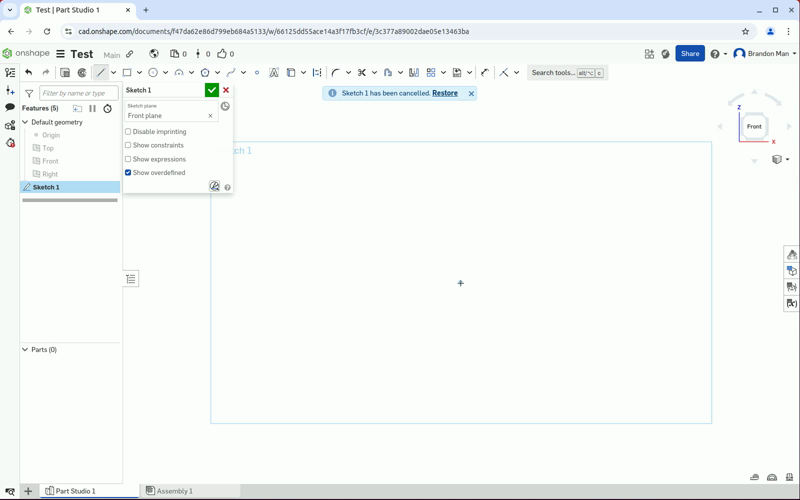
mouse_move(573, 282)
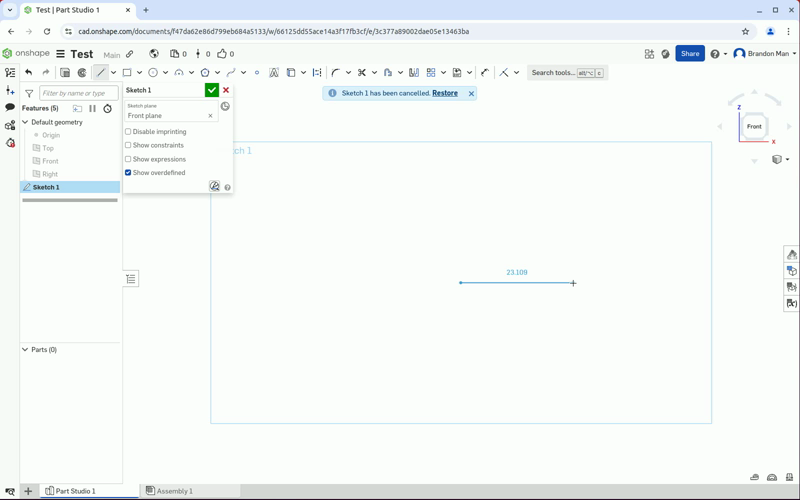
click(573, 282)
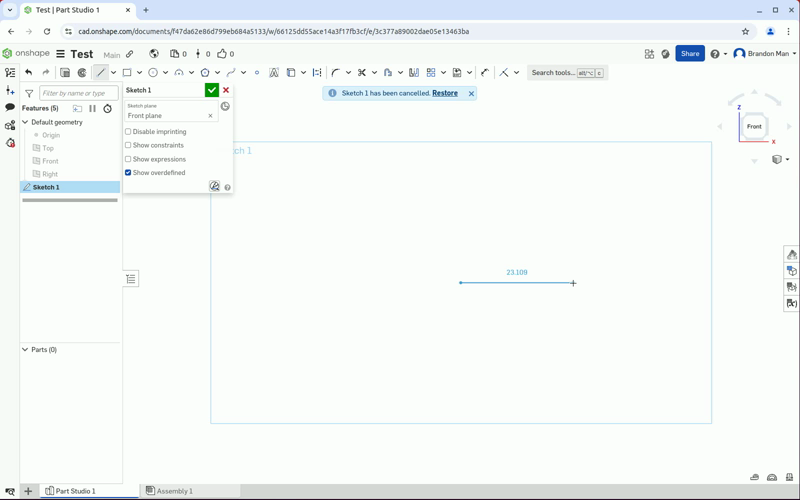
key_up(shift)
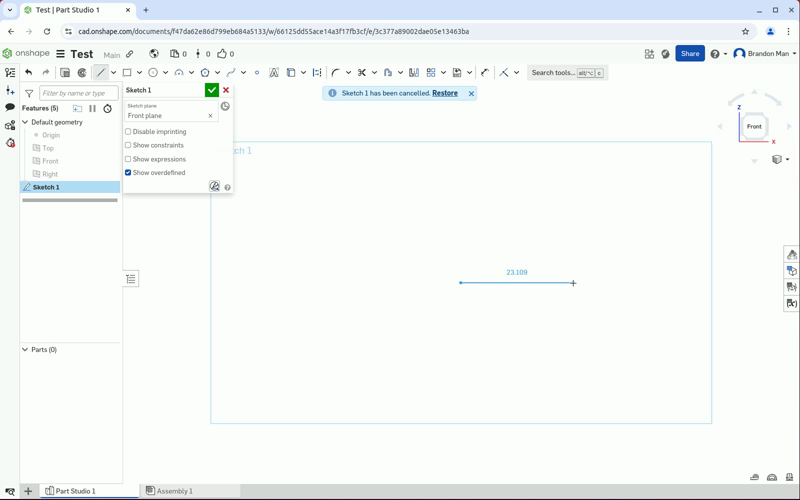
key_down(shift)
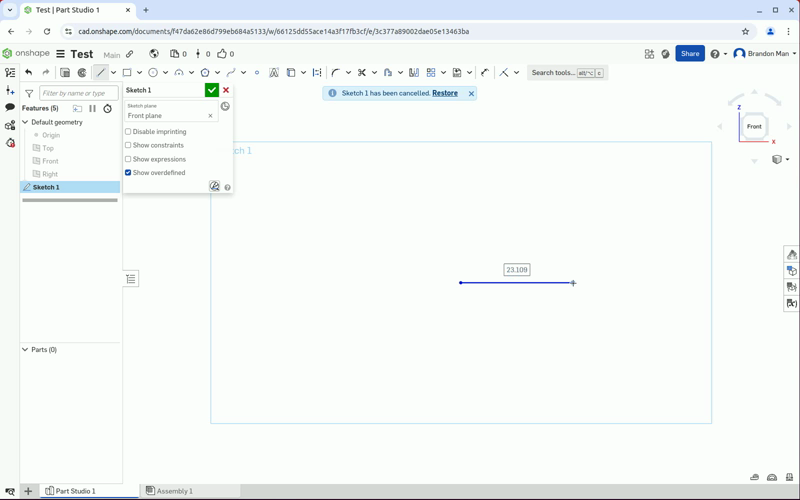
mouse_move(573, 214)
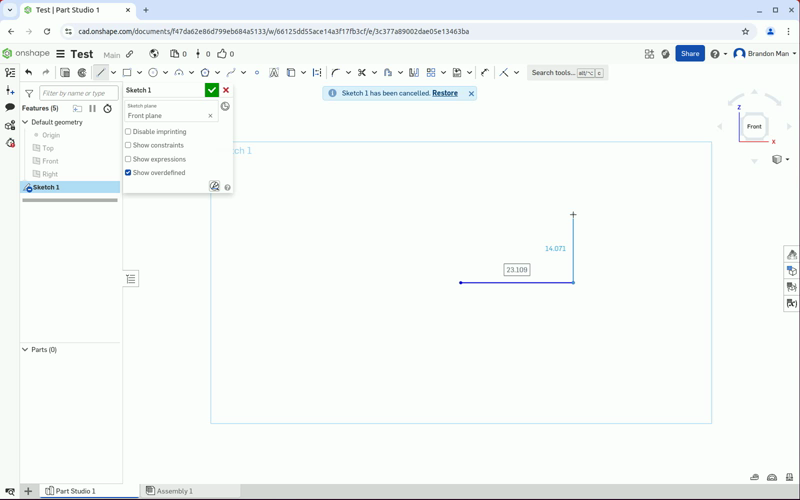
click(573, 214)
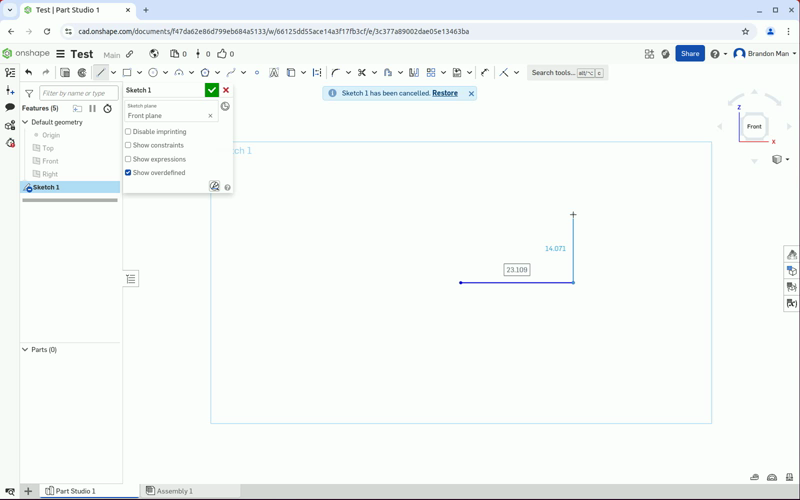
key_up(shift)
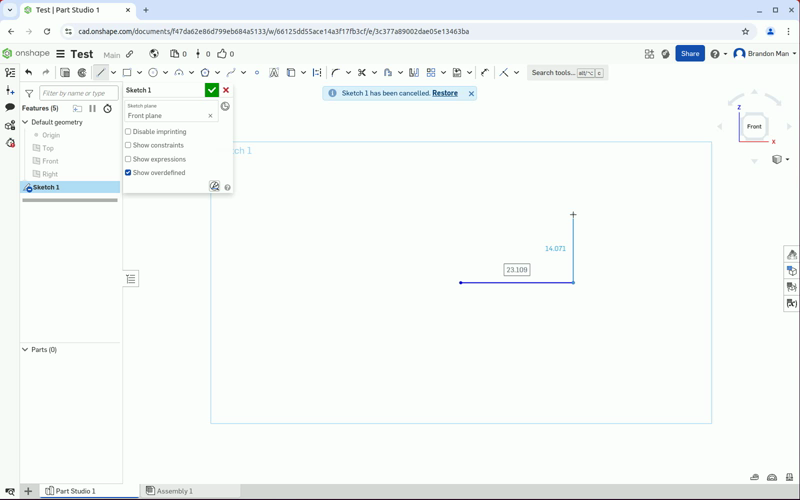
key_down(shift)
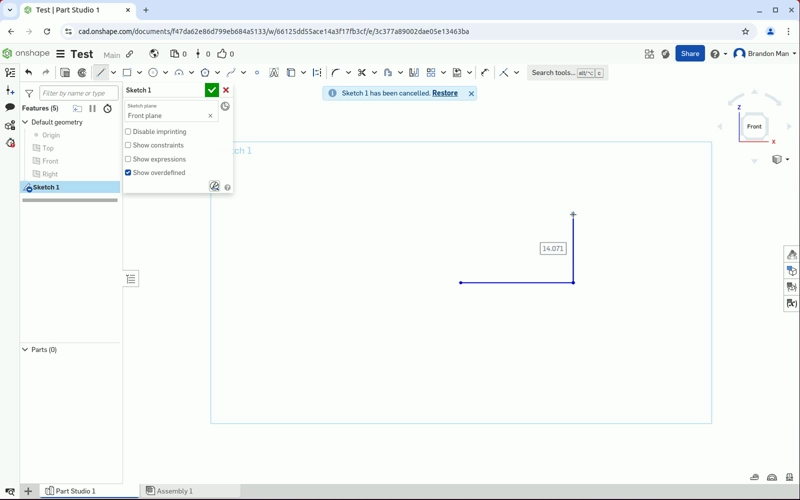
mouse_move(460, 214)
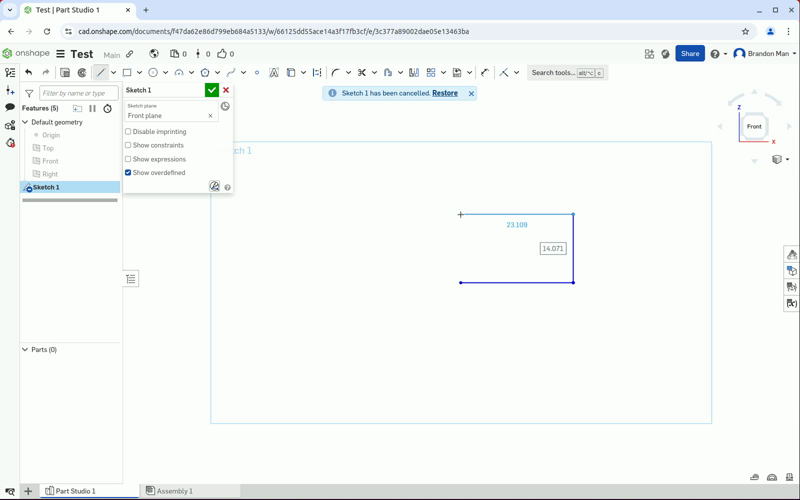
click(460, 214)
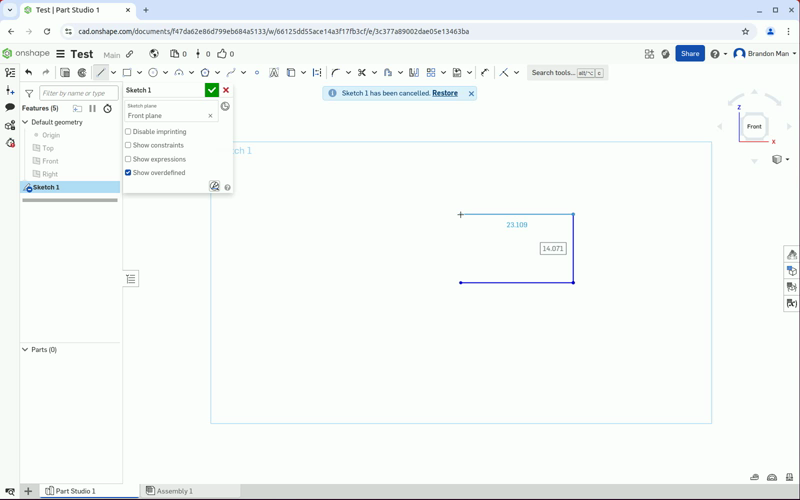
key_up(shift)
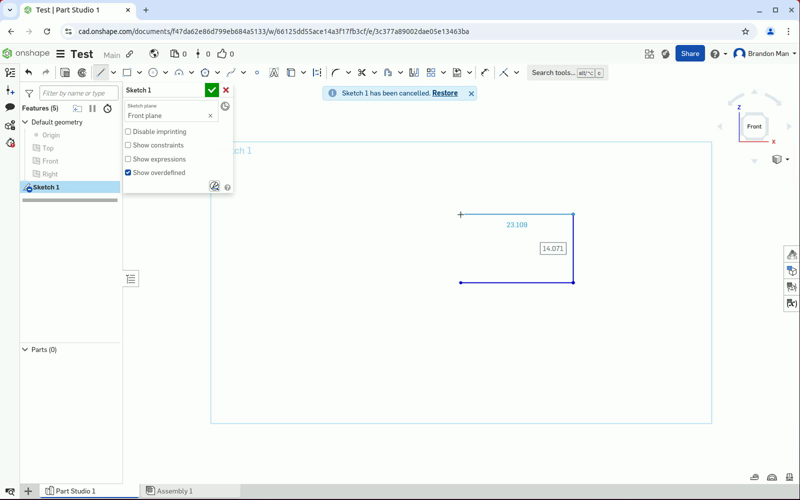
key_down(shift)
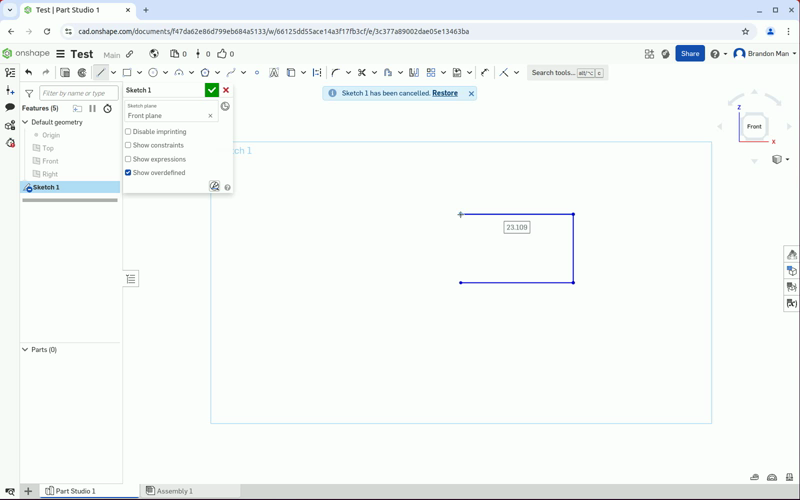
mouse_move(460, 282)
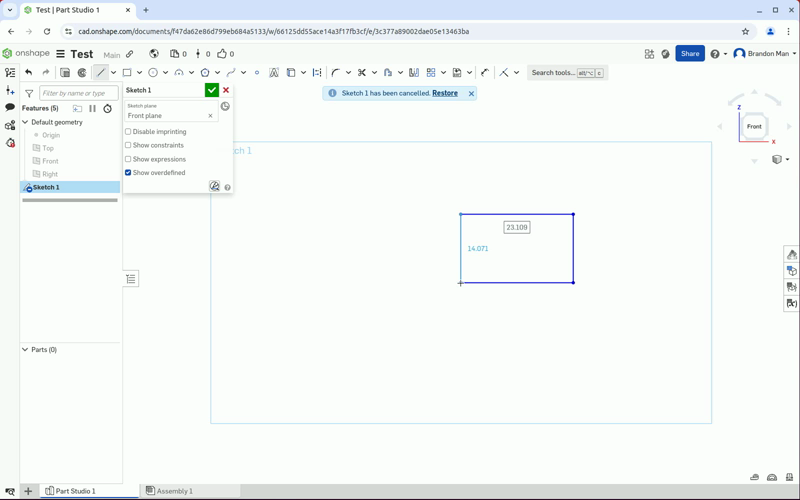
key_up(shift)
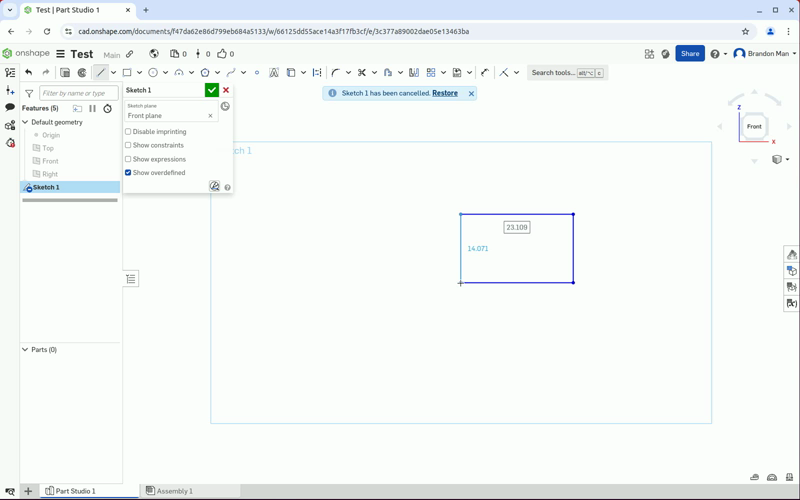
click(460, 282)
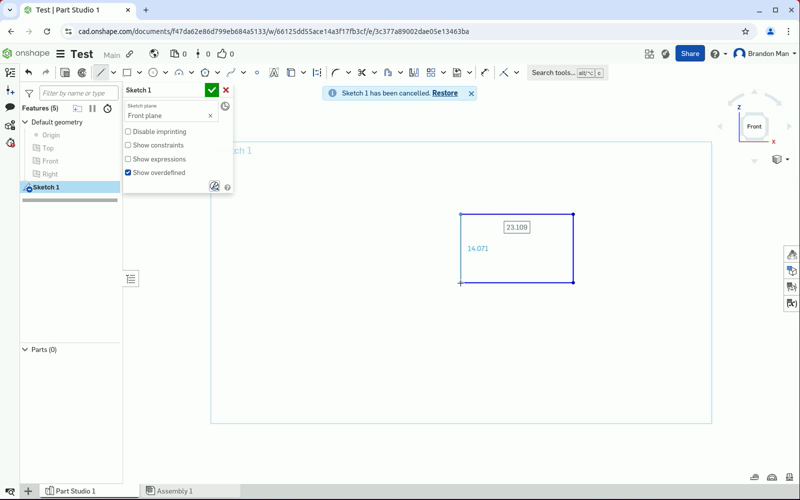
key(esc)
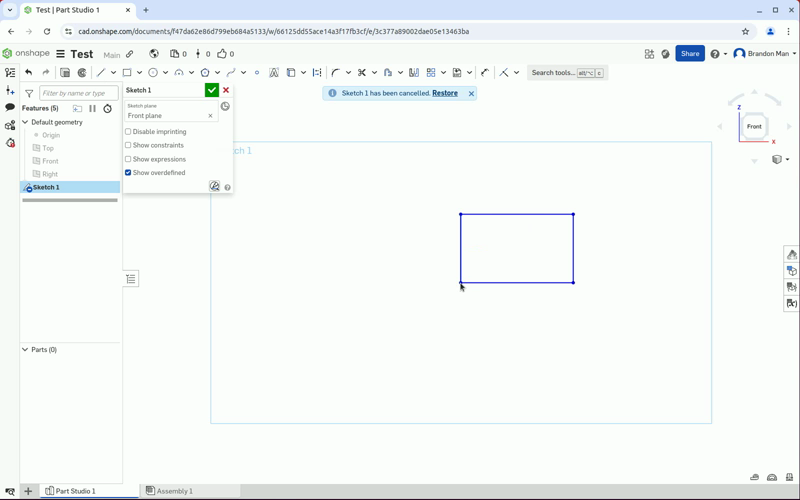
mouse_move(522, 255)
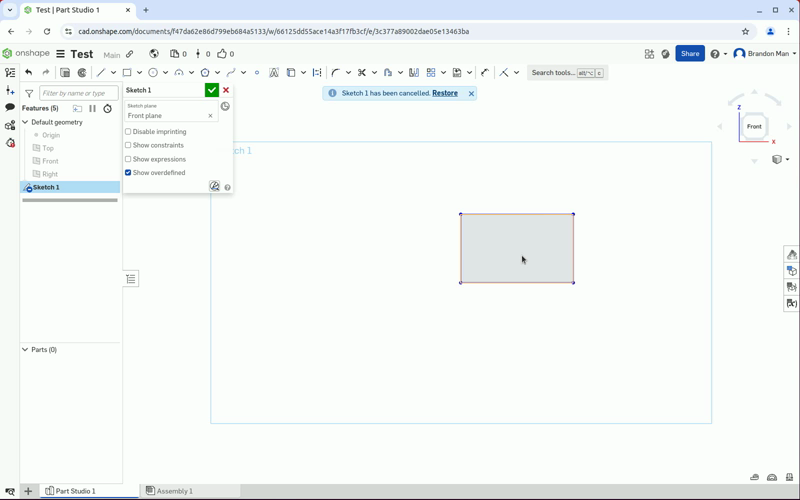
click(522, 255)
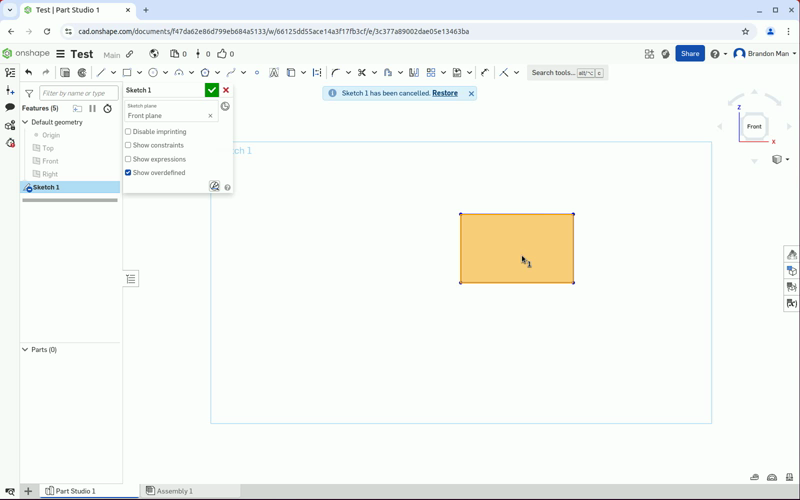
mouse_move(73, 352)
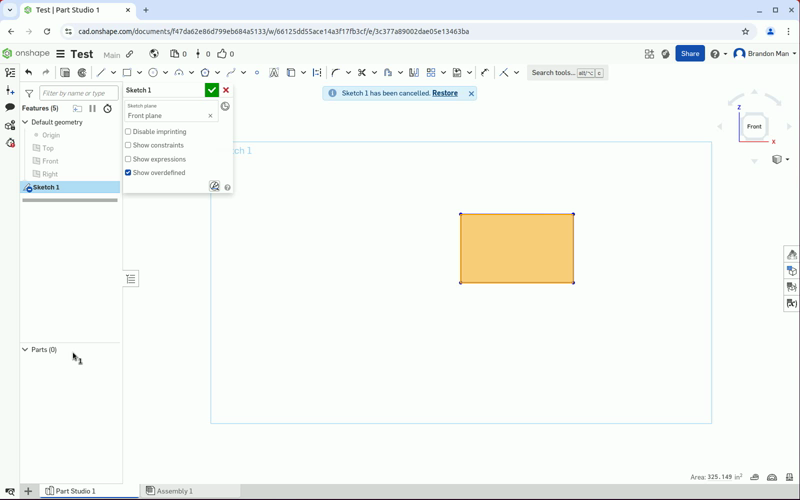
key(shift+y)
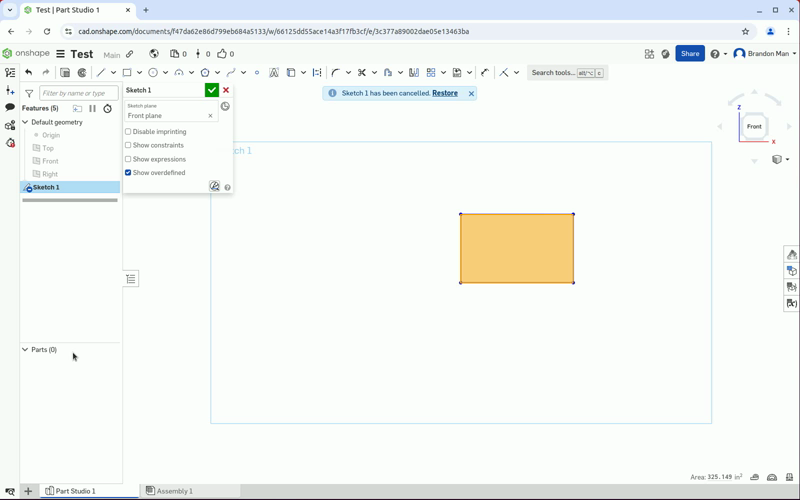
key(shift+e)
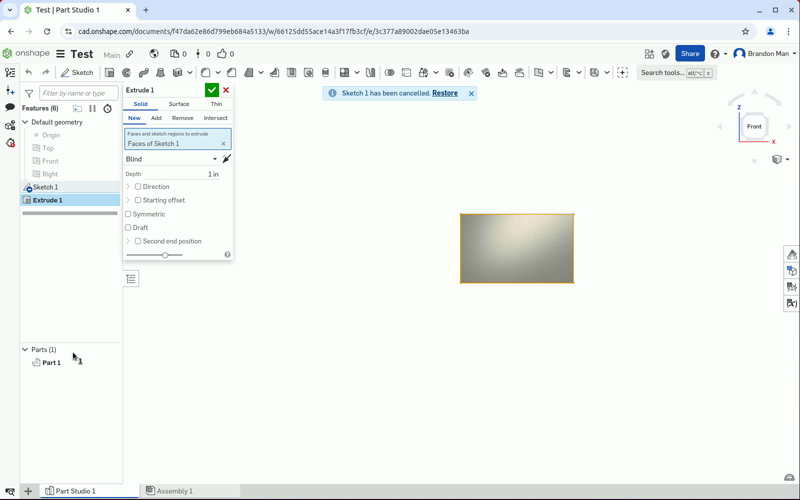
mouse_move(143, 106)
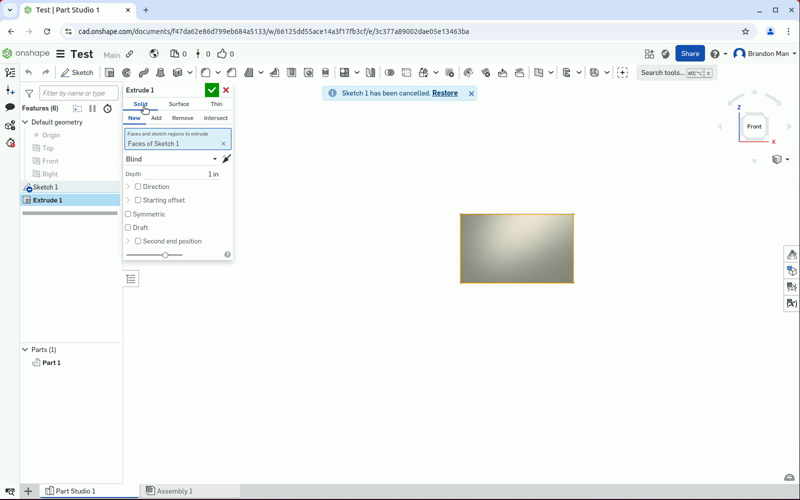
click(143, 106)
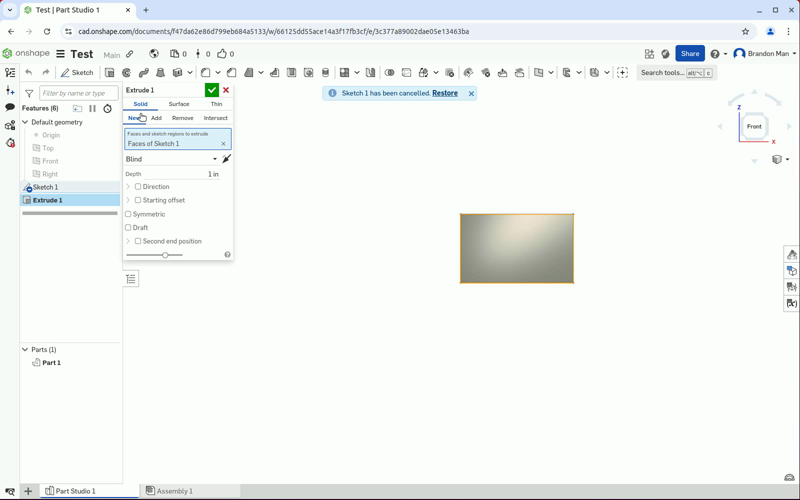
mouse_move(137, 120)
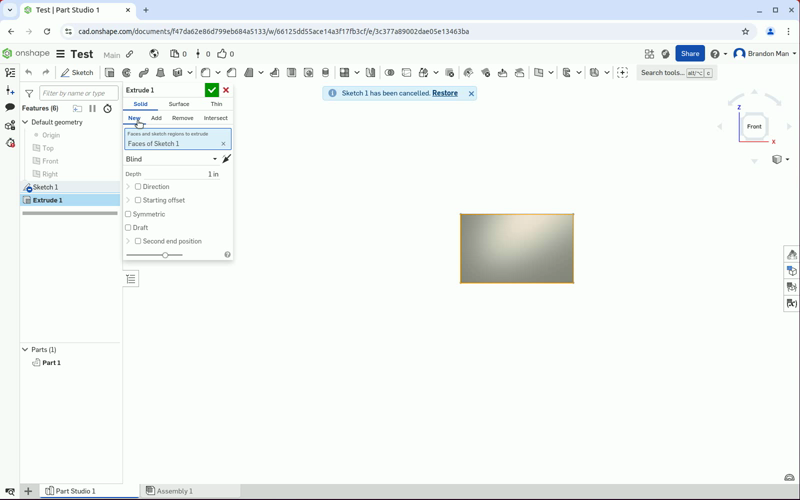
click(137, 120)
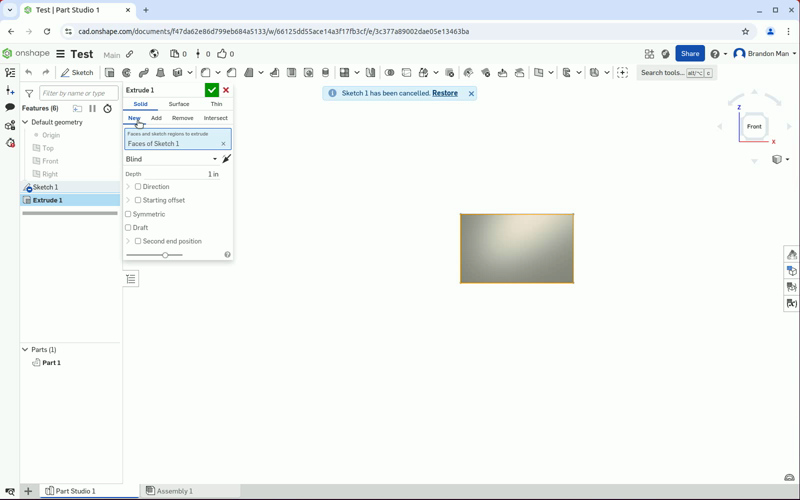
key(tab, 4)
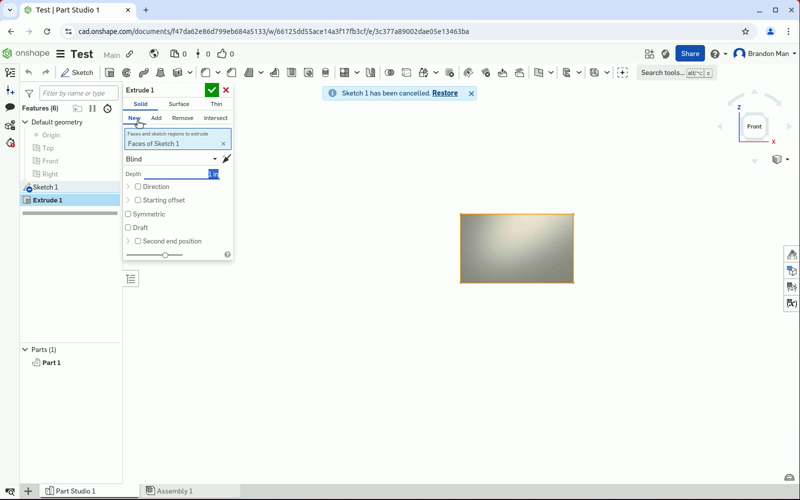
text(11.554)
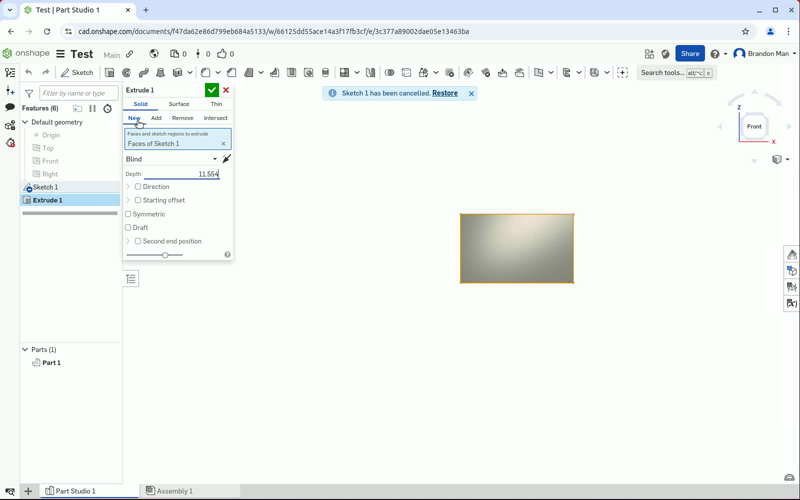
key(enter)
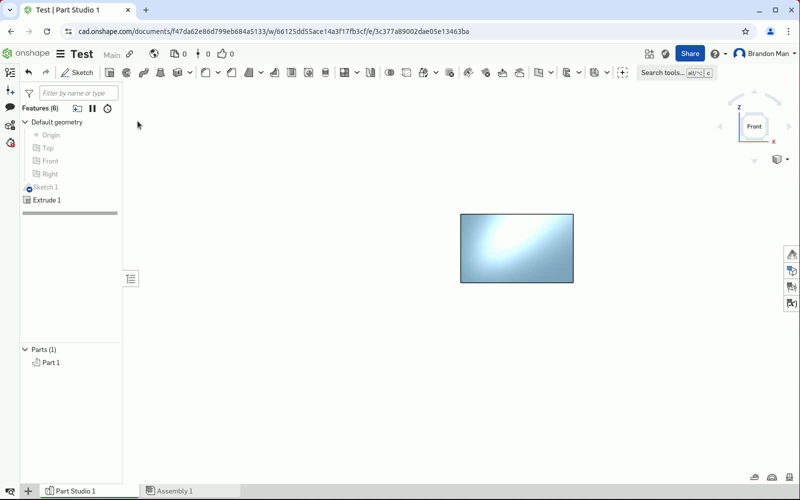
key(shift+h)
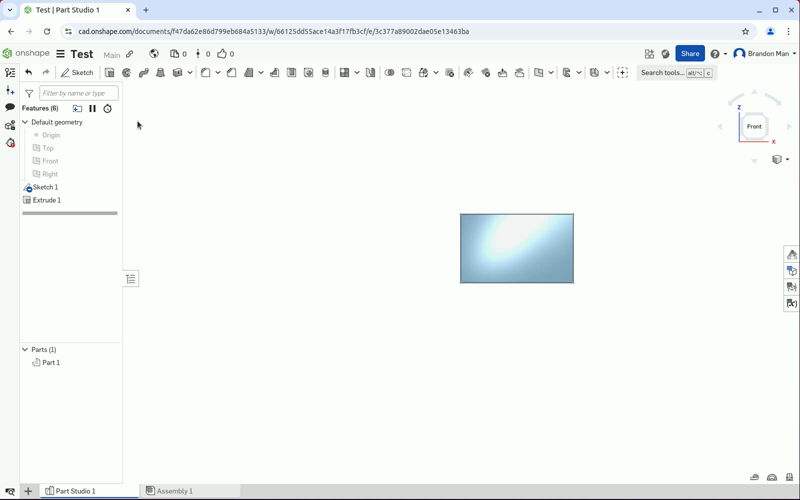
key(shift+h)
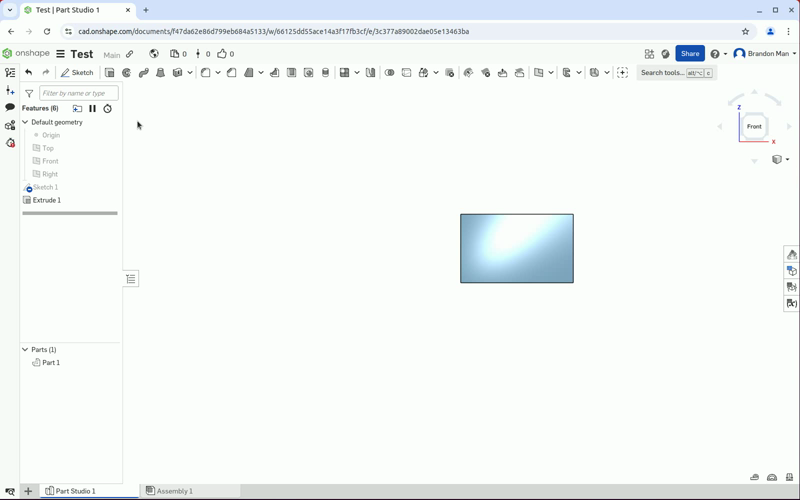
mouse_move(73, 189)
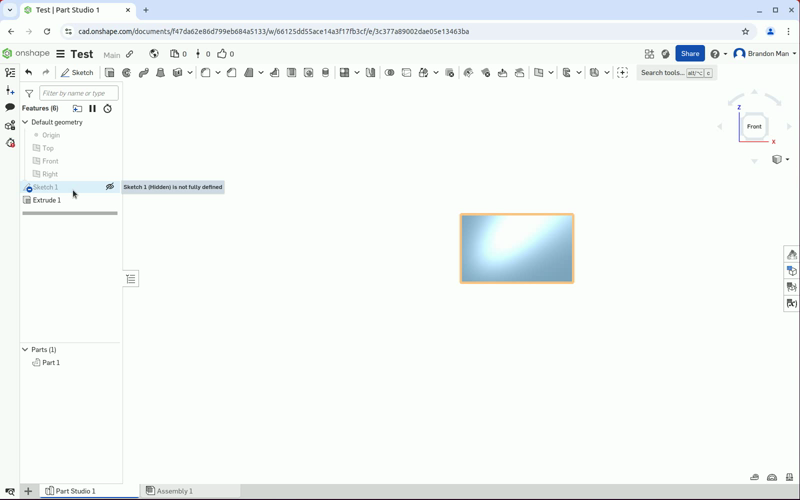
click(73, 189)
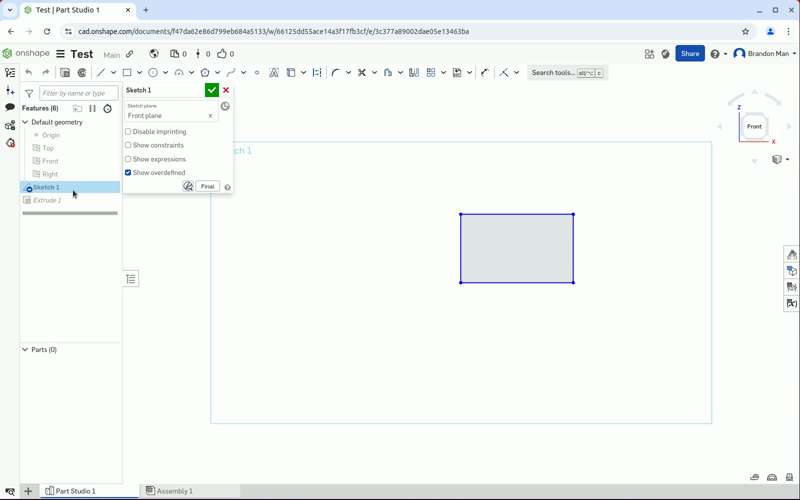
mouse_move(229, 92)
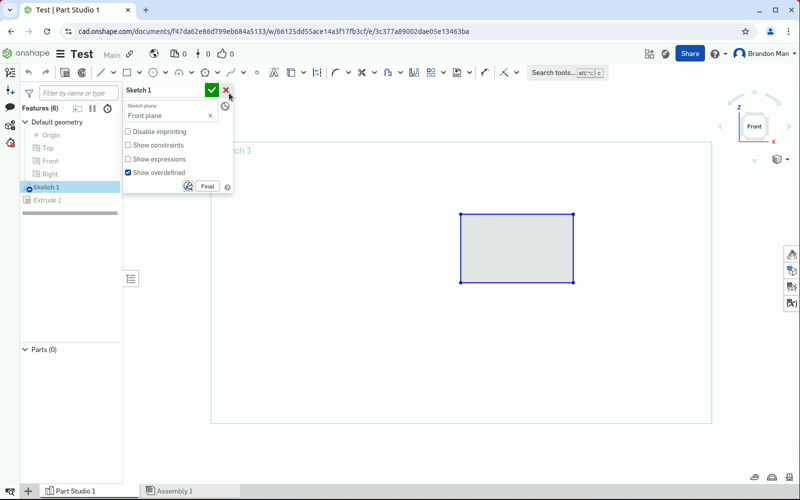
click(229, 92)
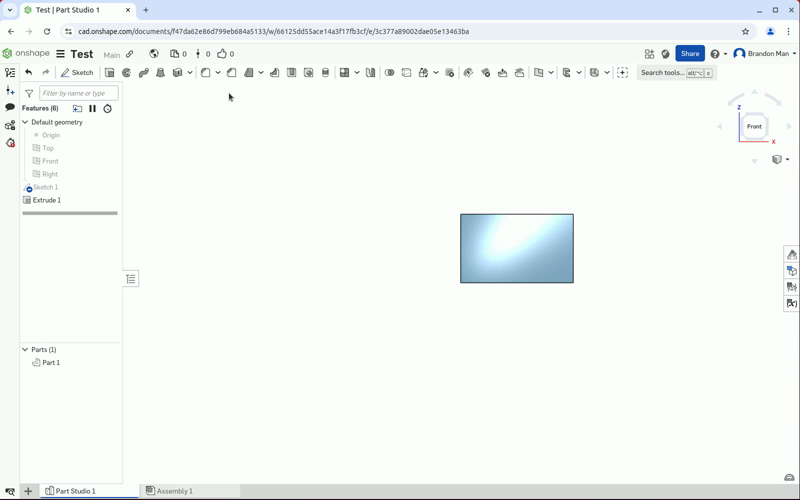
mouse_move(541, 75)
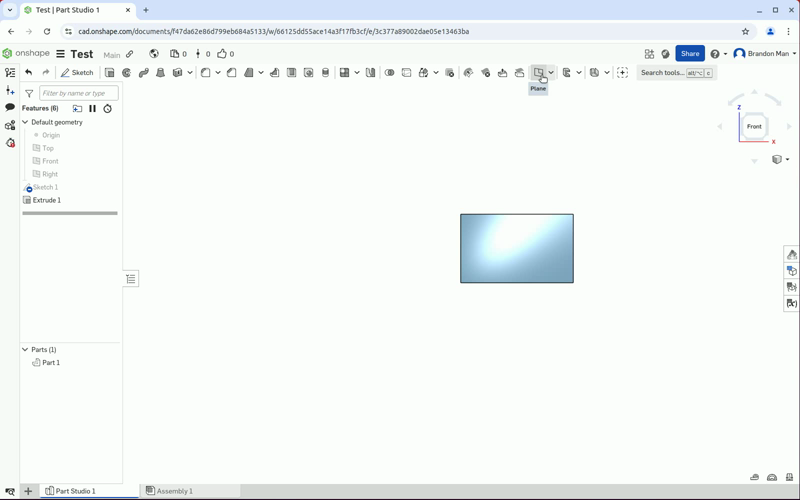
click(541, 75)
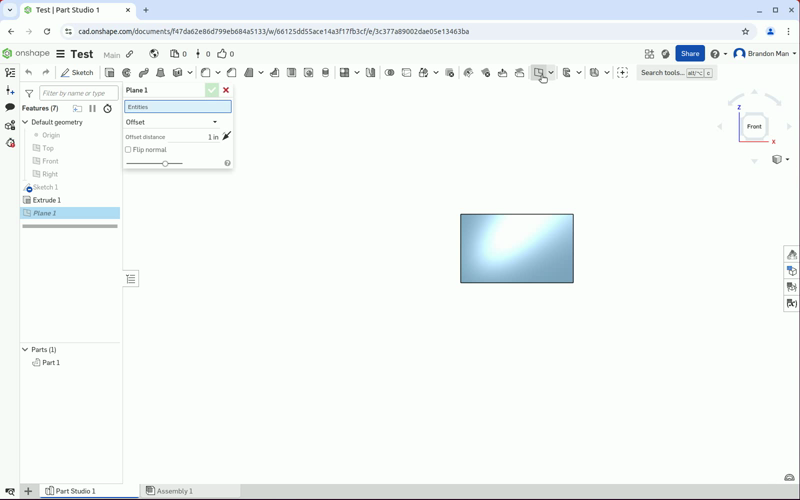
mouse_move(73, 163)
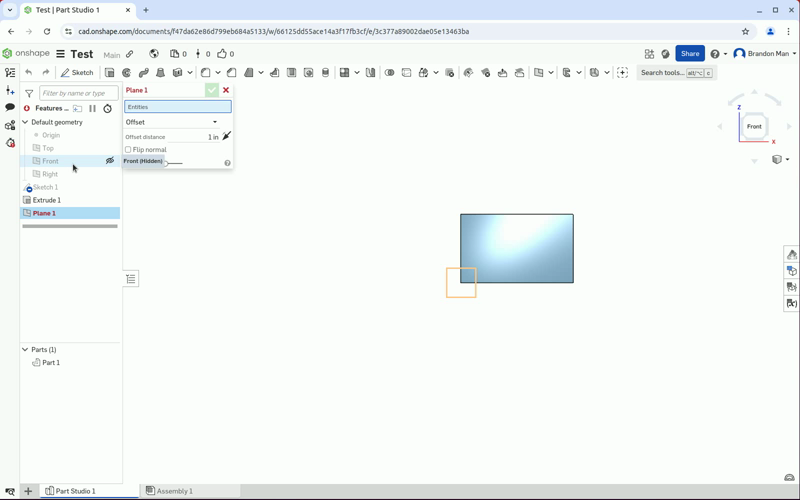
click(73, 163)
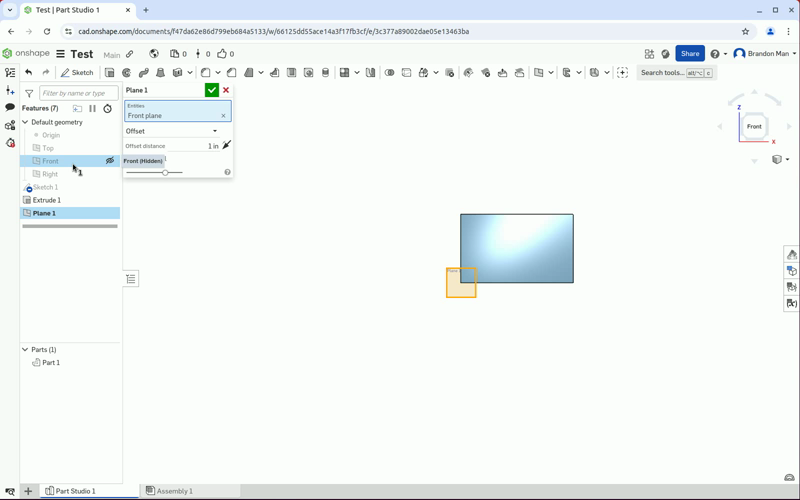
key(tab, 2)
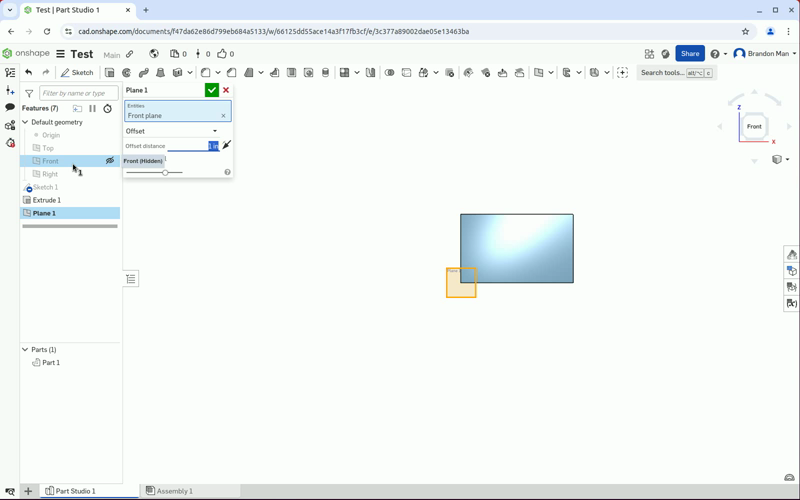
text(11.554)
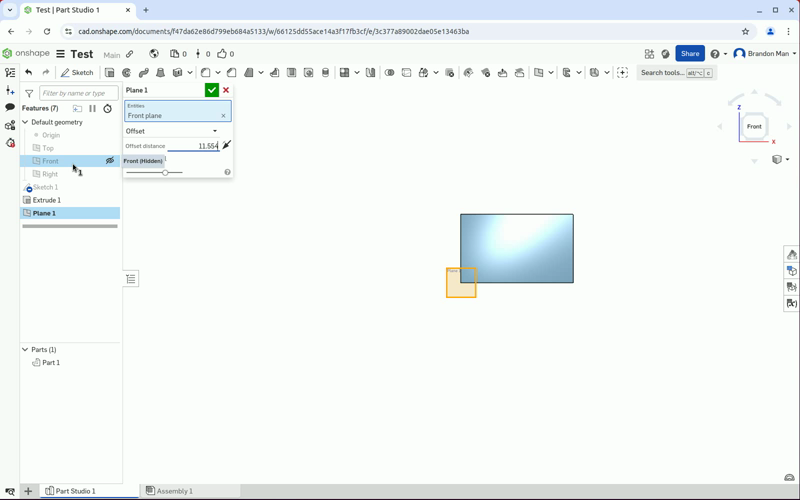
key(enter, 2)
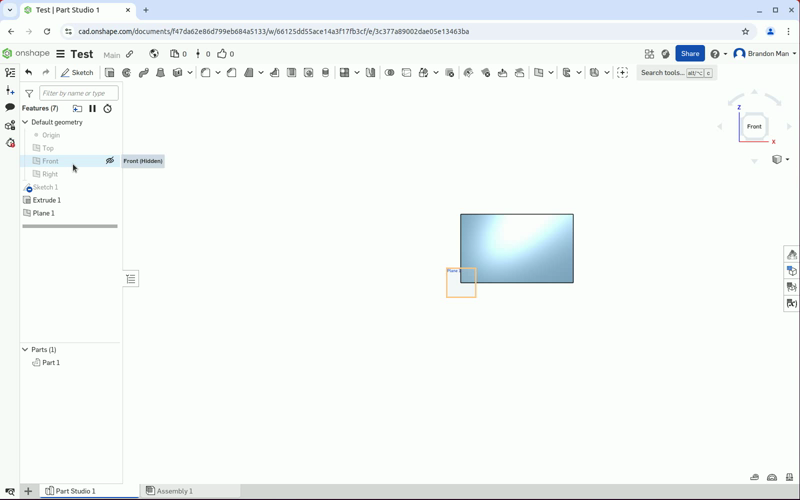
key(shift+s)
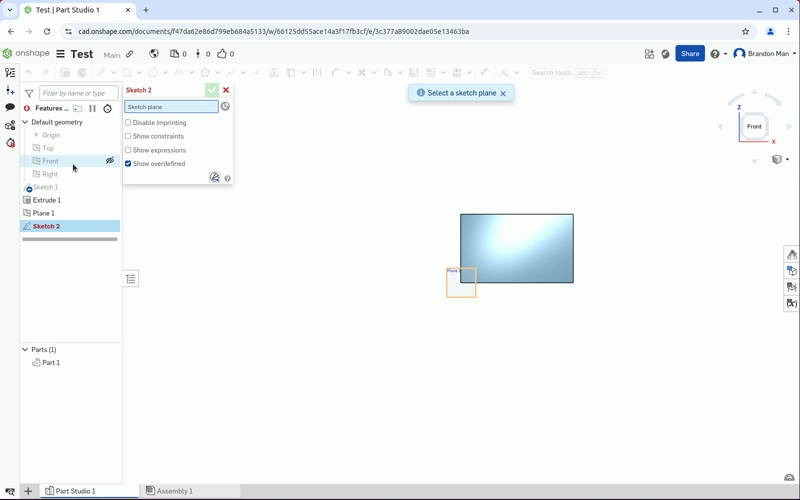
mouse_move(73, 215)
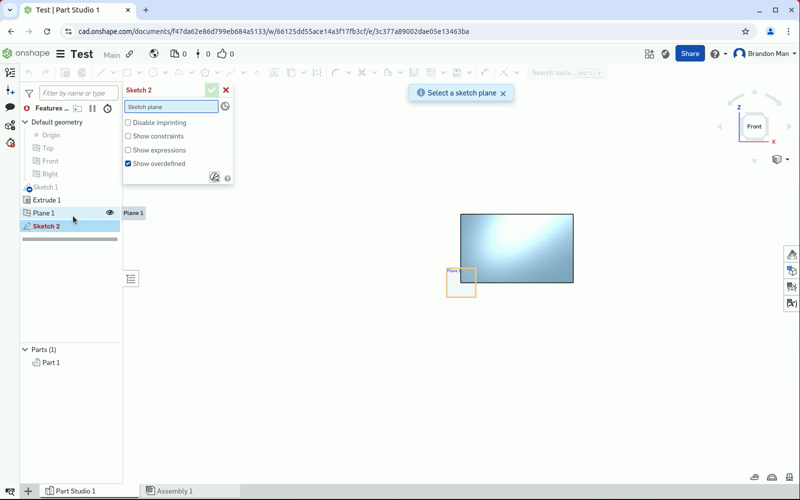
click(73, 215)
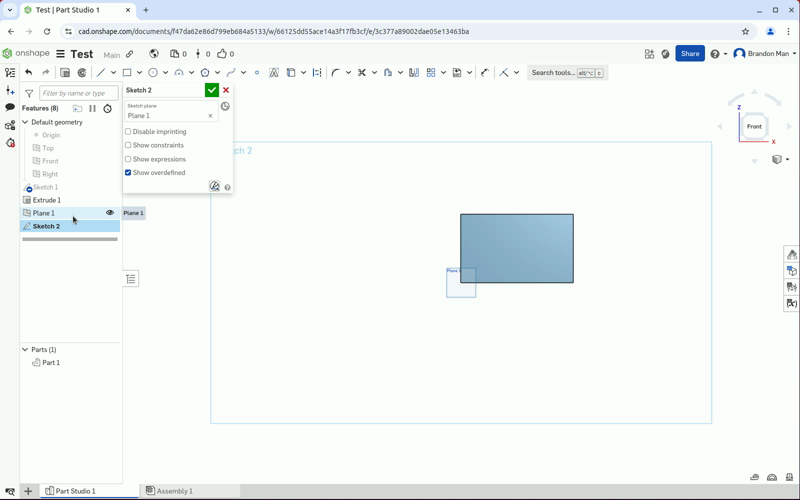
mouse_move(73, 352)
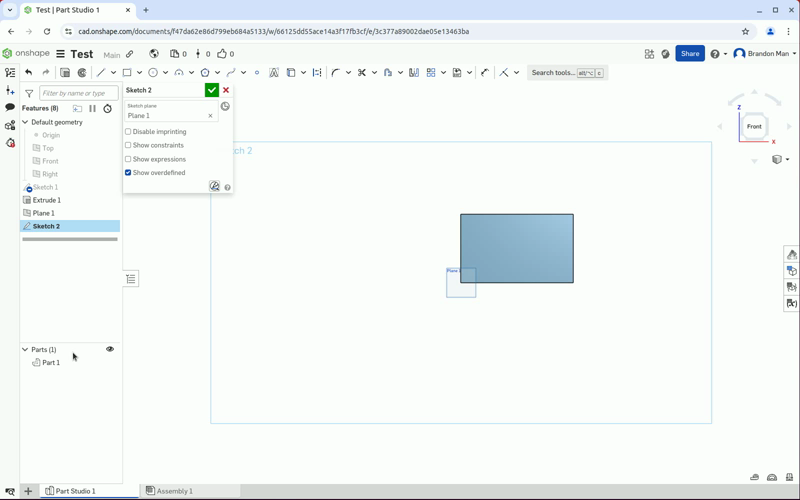
key(y)
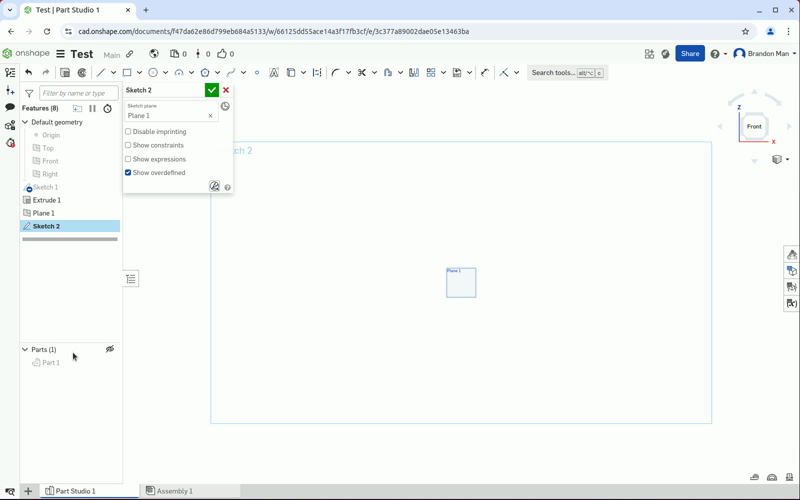
key(l)
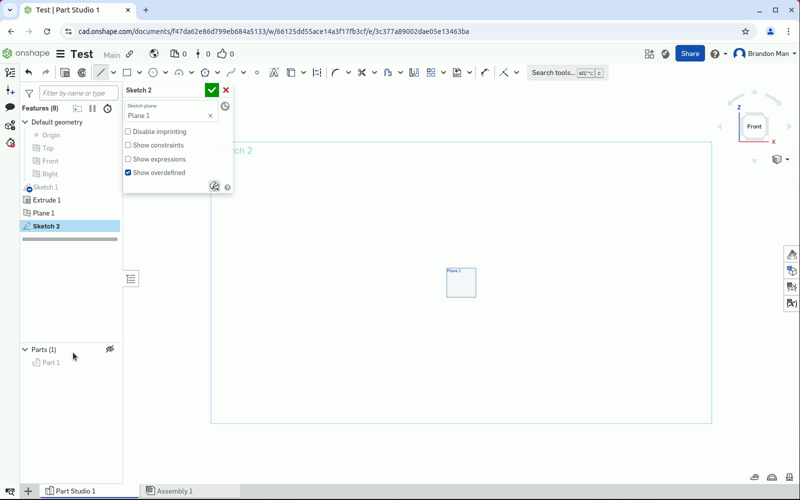
key_down(shift)
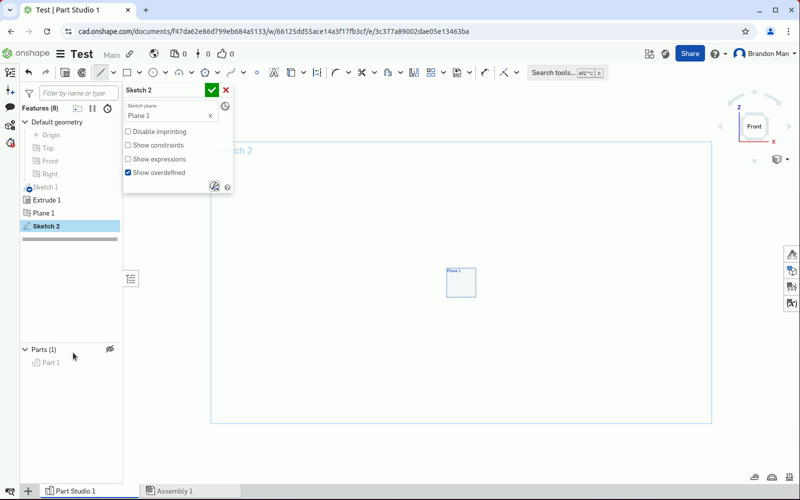
mouse_move(460, 282)
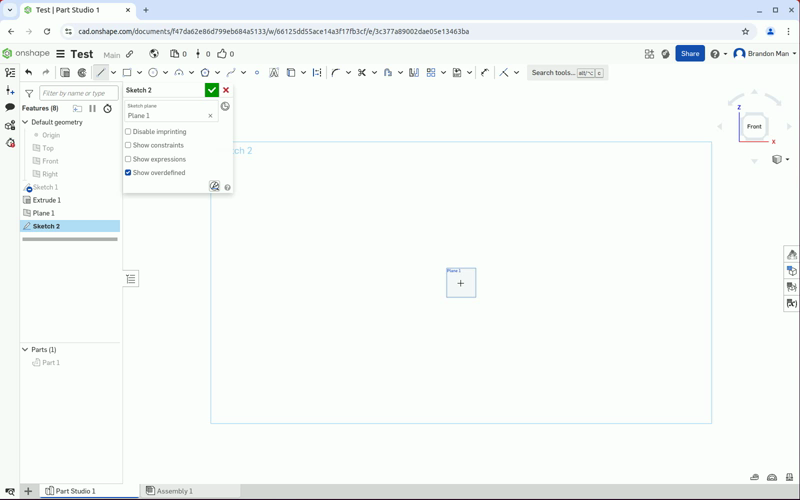
click(460, 282)
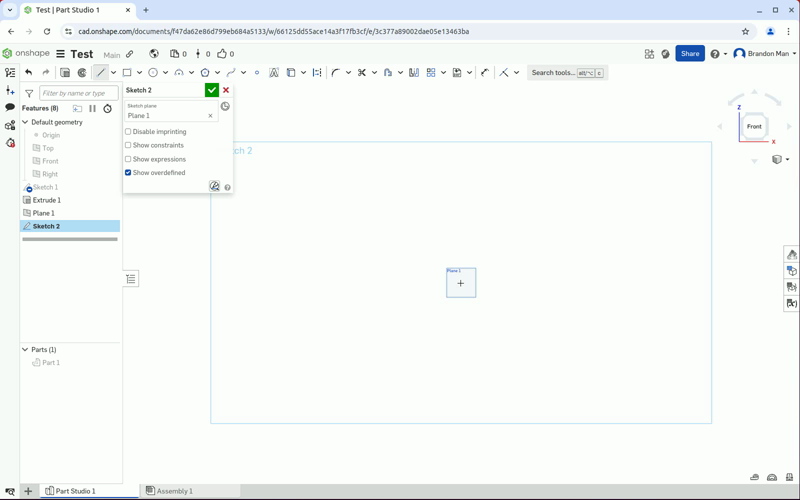
key_up(shift)
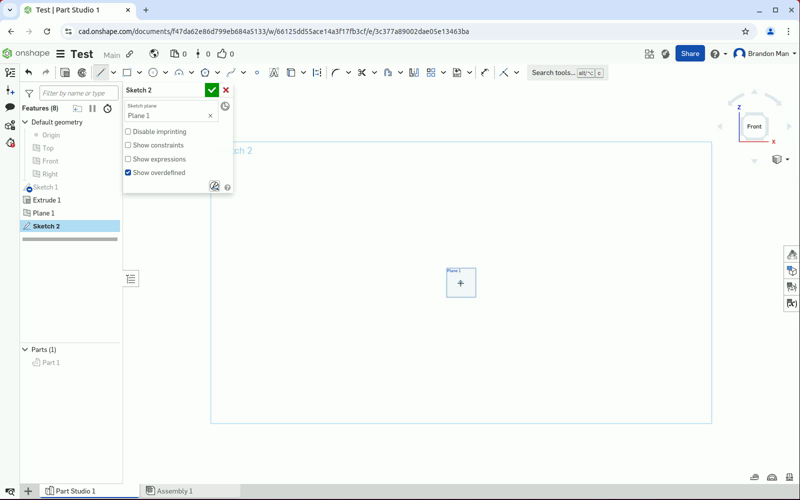
key_down(shift)
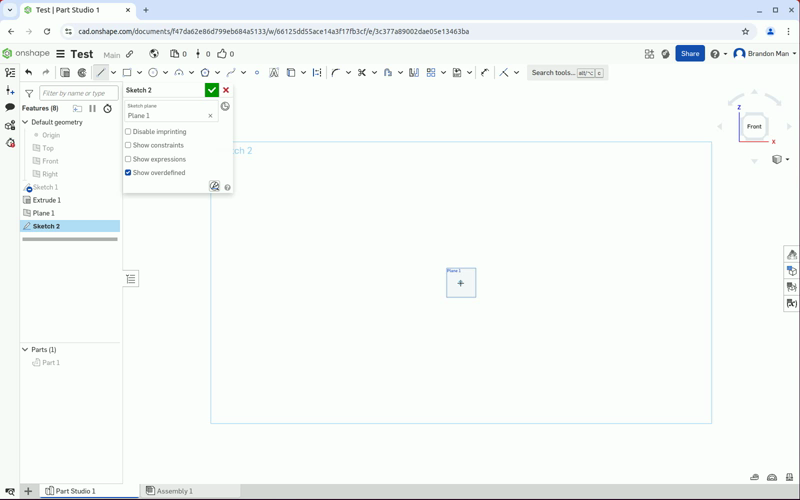
mouse_move(490, 282)
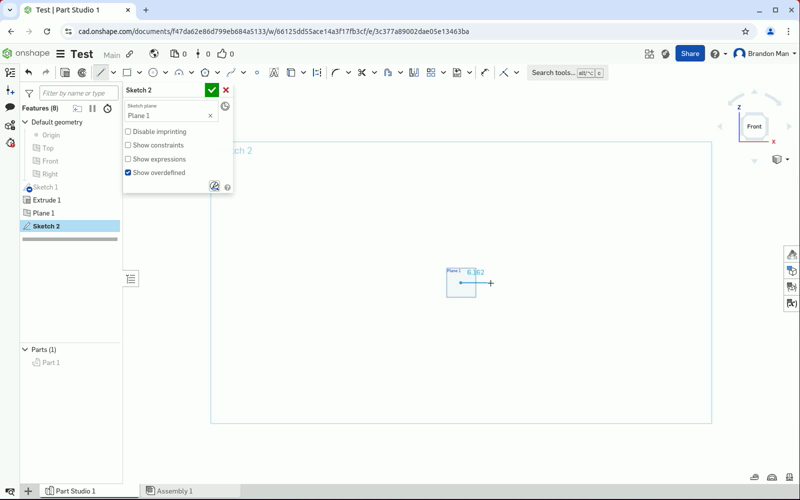
mouse_move(517, 282)
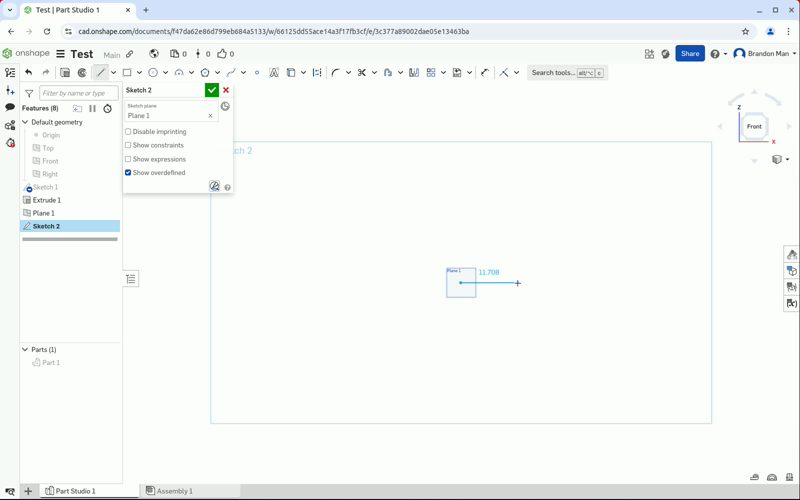
click(517, 282)
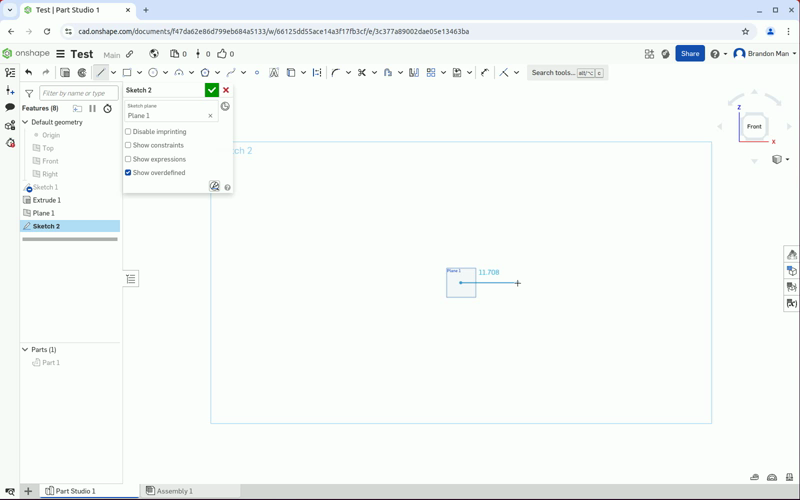
key_up(shift)
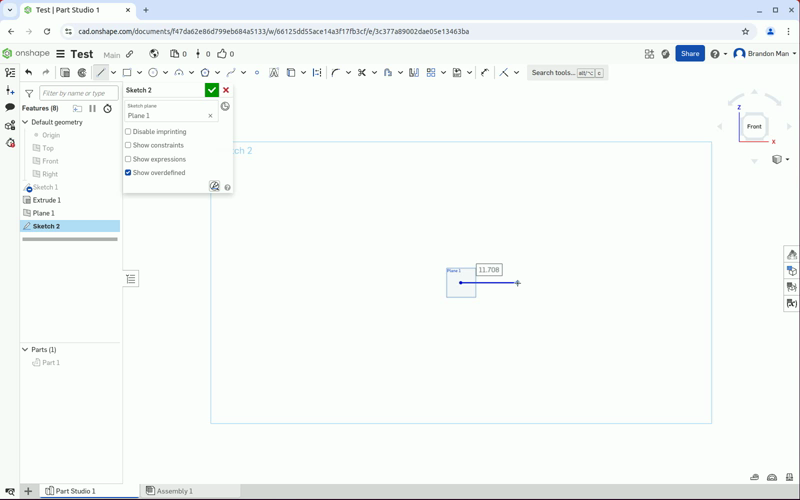
key_down(shift)
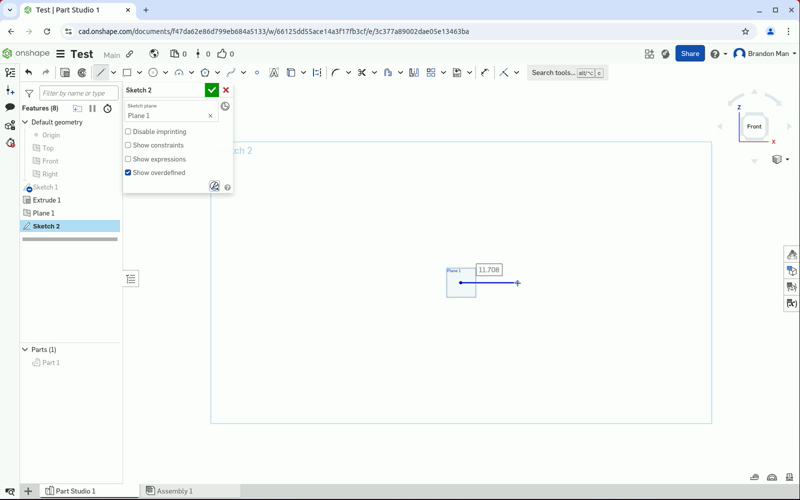
mouse_move(547, 282)
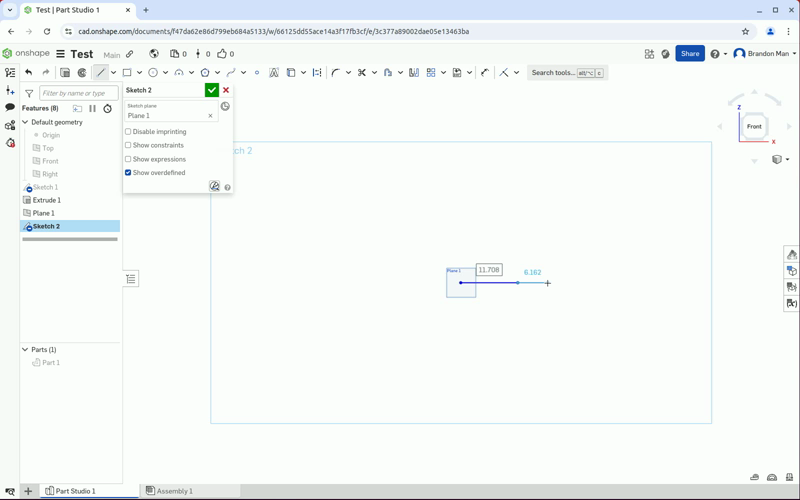
mouse_move(517, 226)
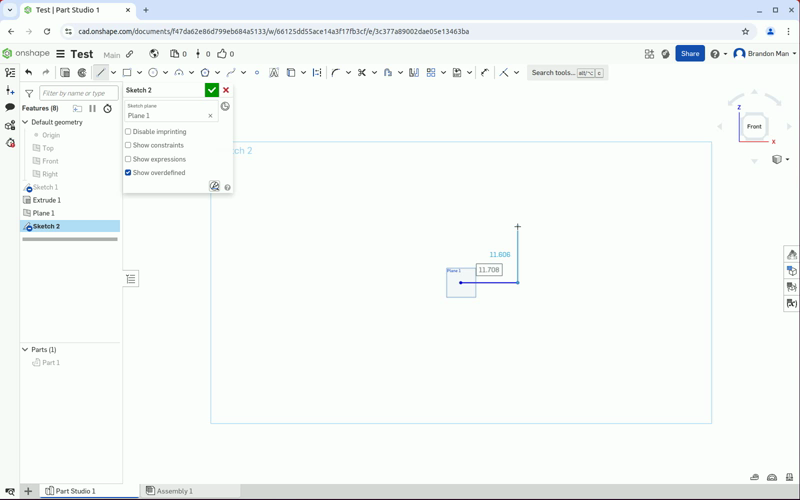
click(517, 226)
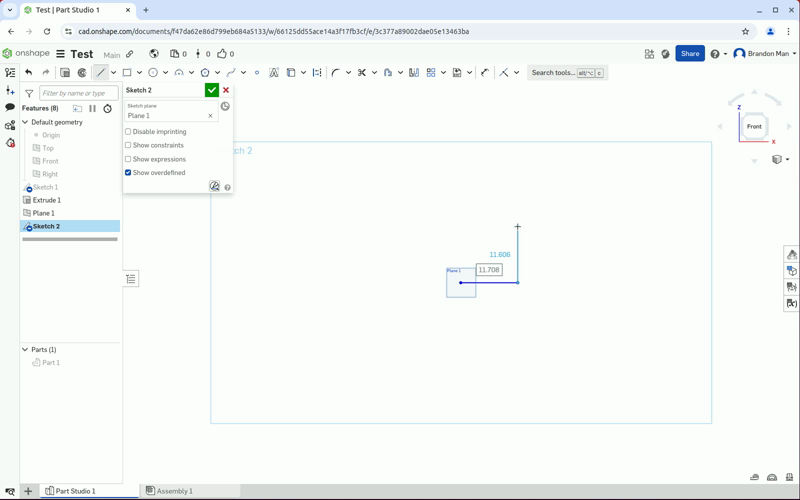
key_up(shift)
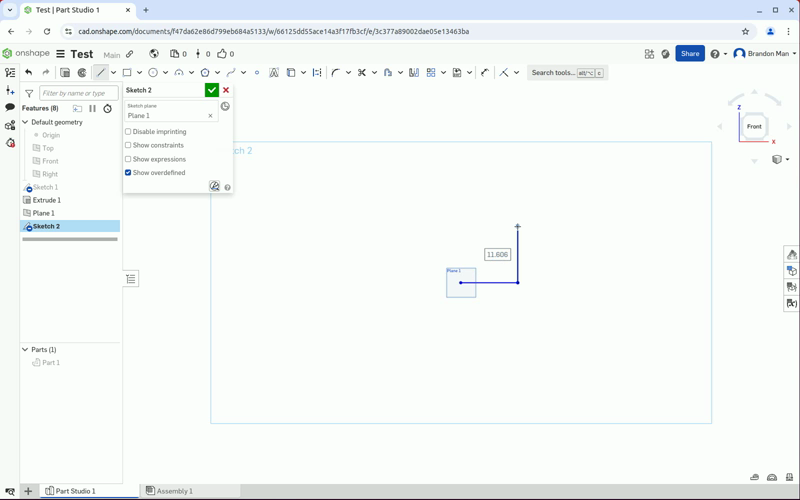
key_down(shift)
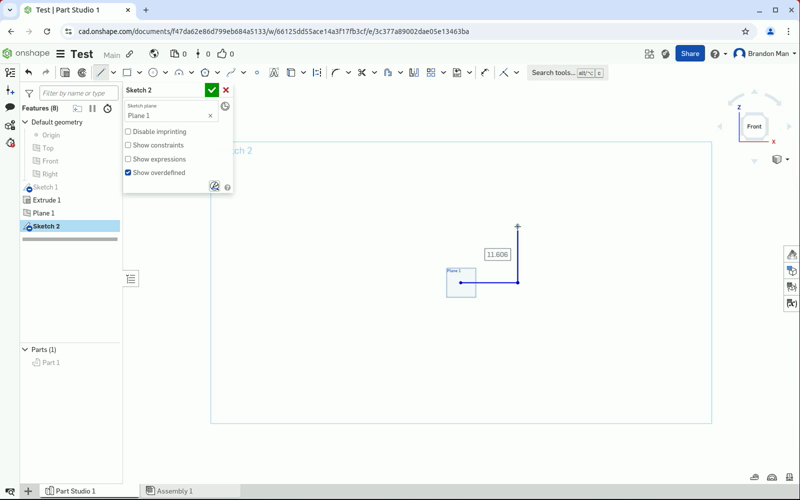
mouse_move(547, 226)
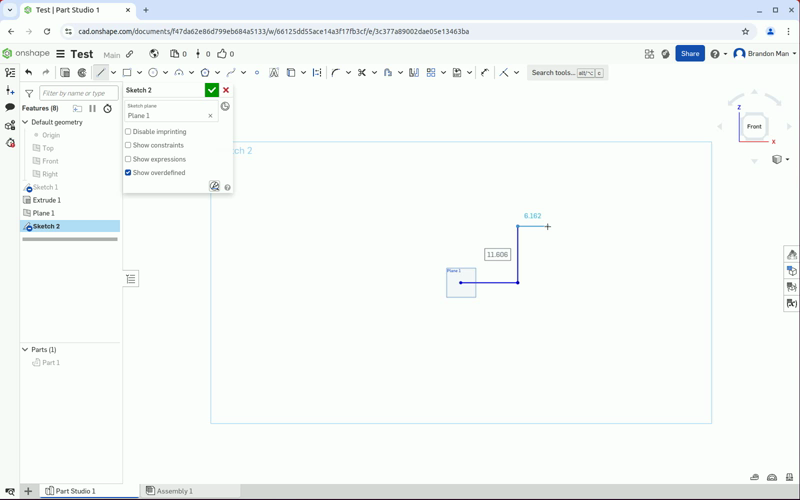
mouse_move(460, 226)
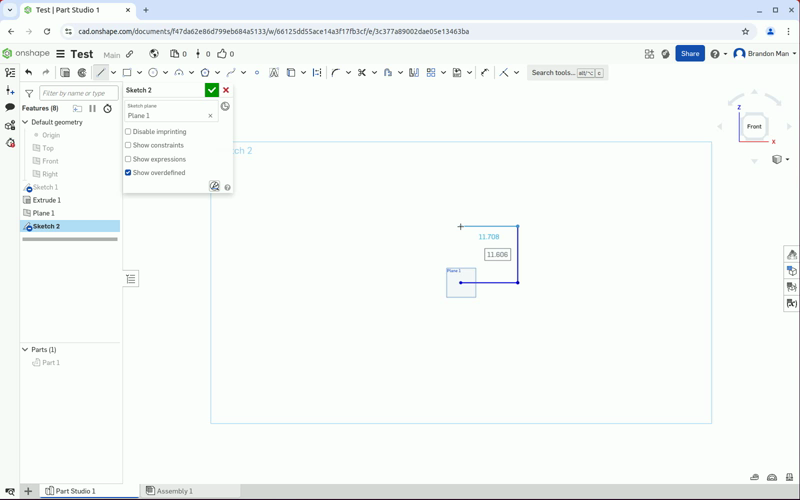
click(460, 226)
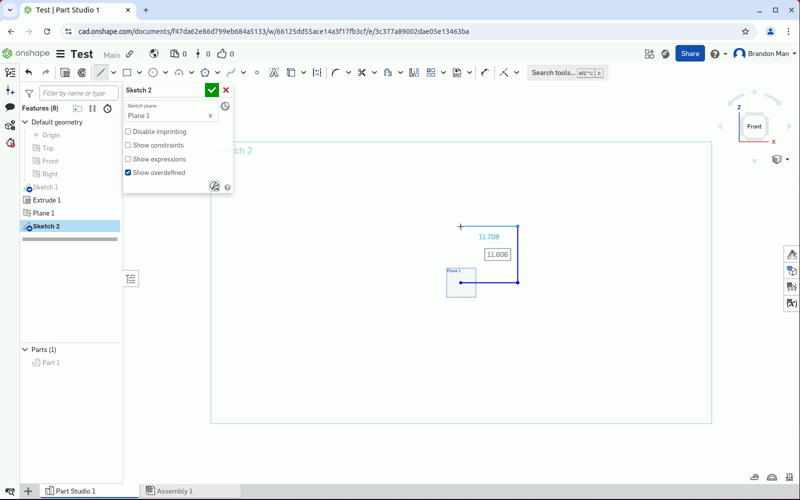
key_up(shift)
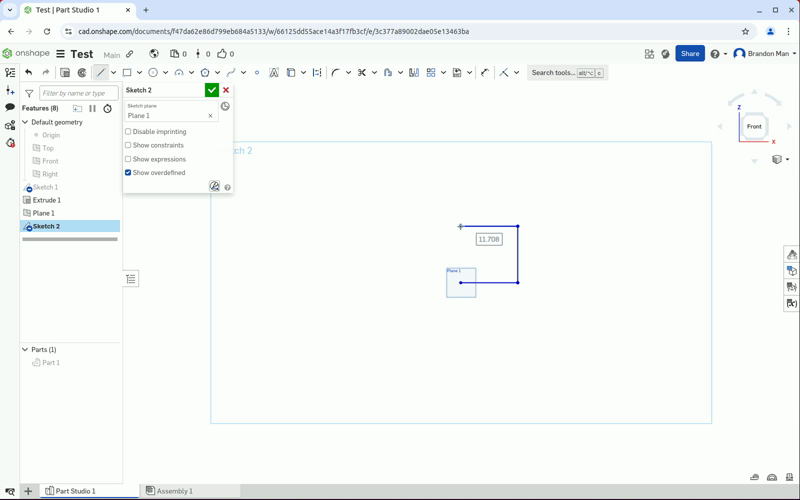
mouse_move(490, 226)
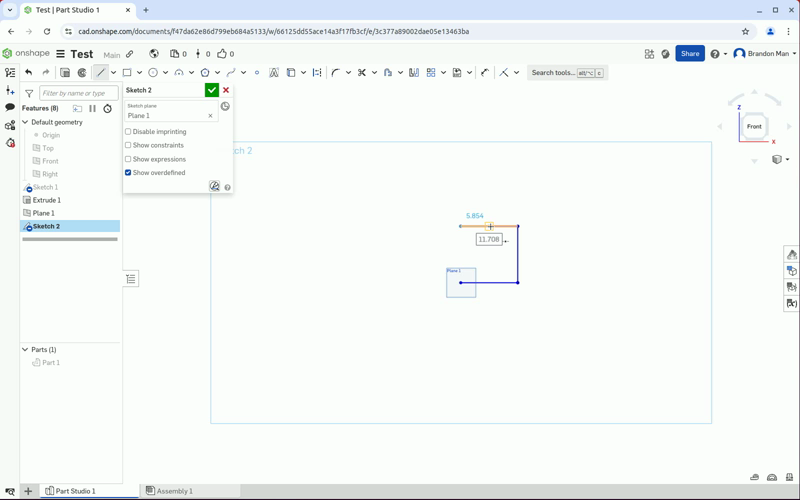
key_down(shift)
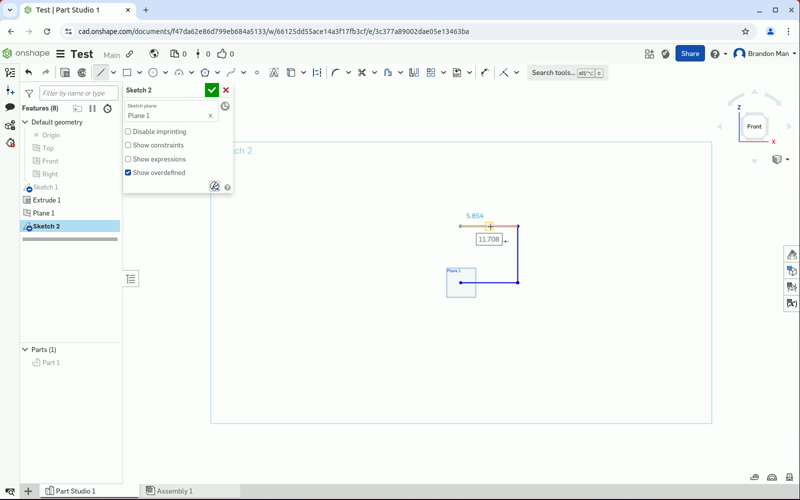
mouse_move(460, 282)
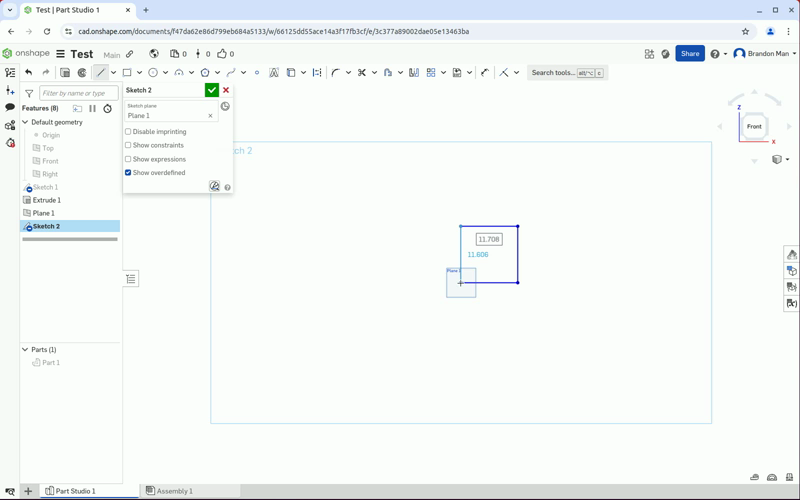
key_up(shift)
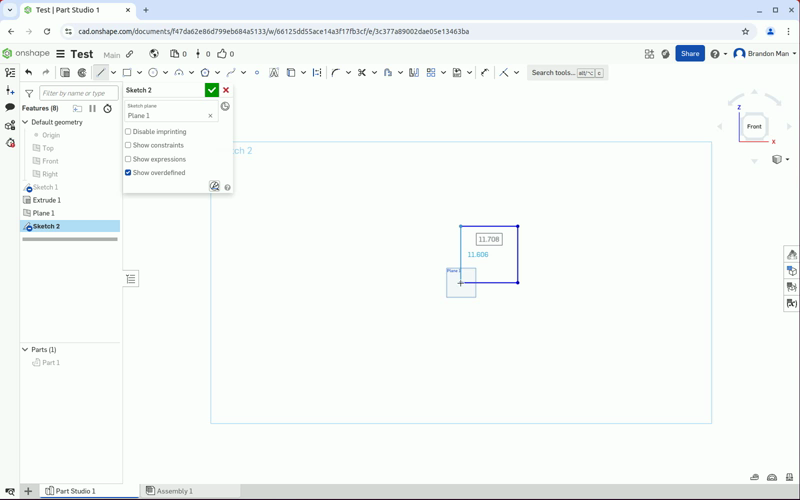
click(460, 282)
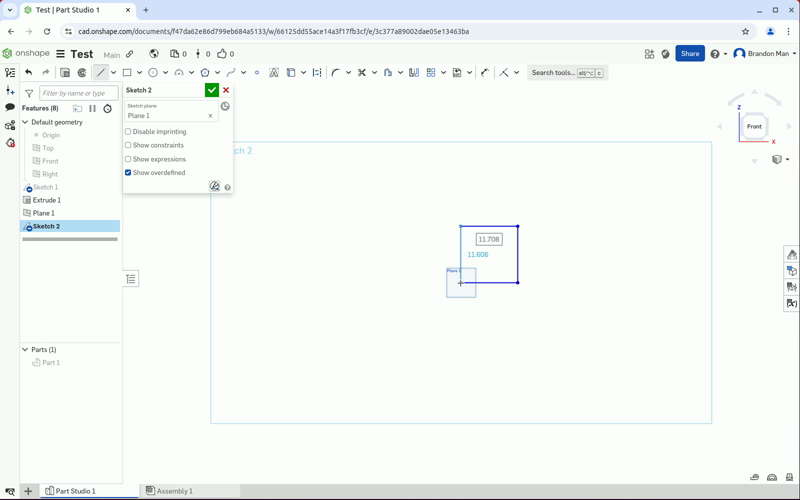
key(esc)
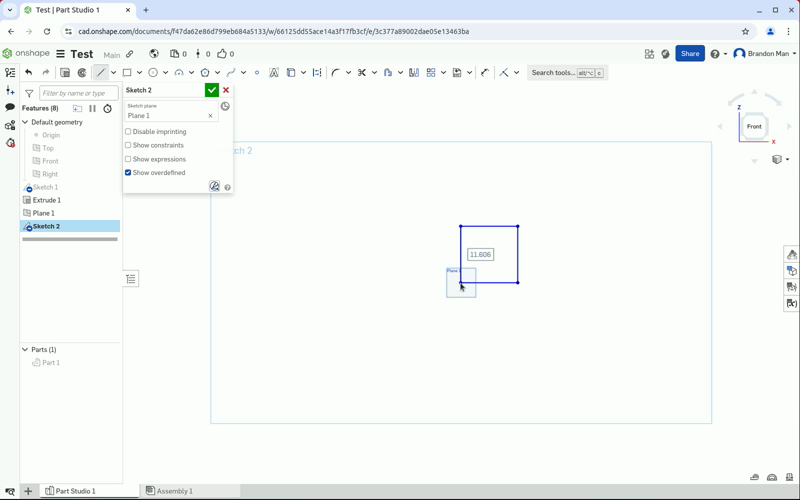
mouse_move(506, 254)
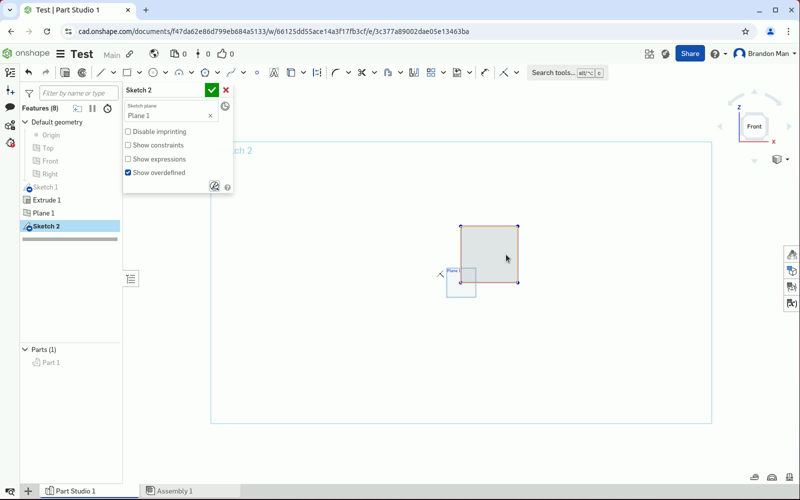
click(506, 254)
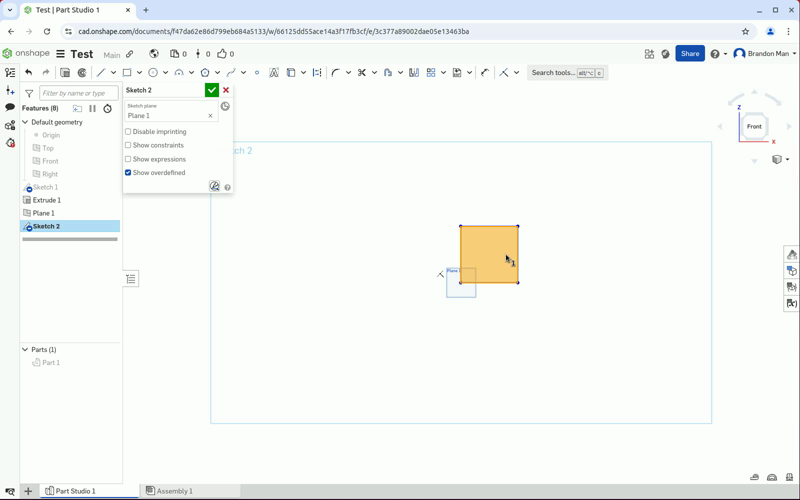
mouse_move(73, 352)
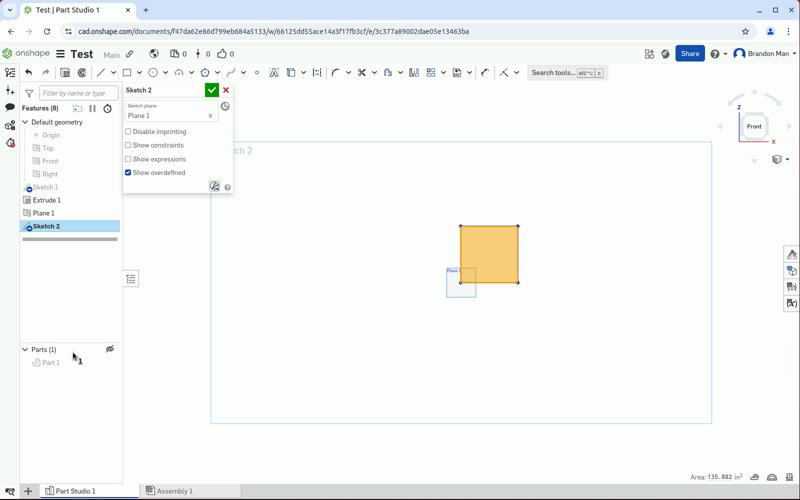
key(shift+y)
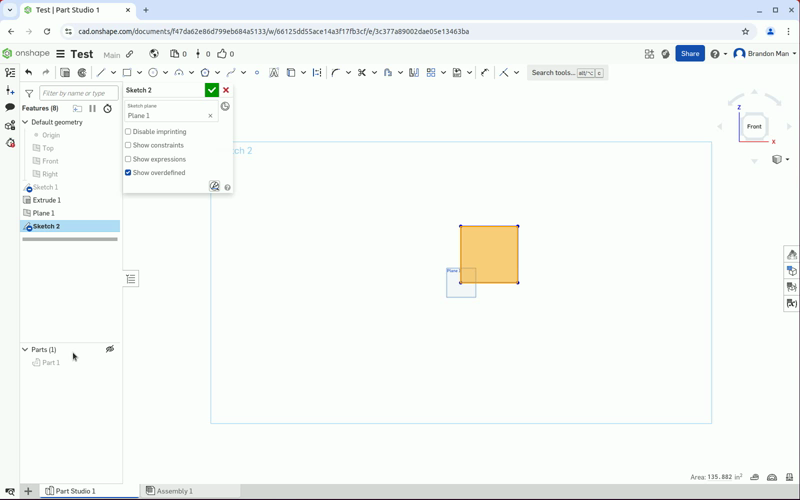
key(shift+e)
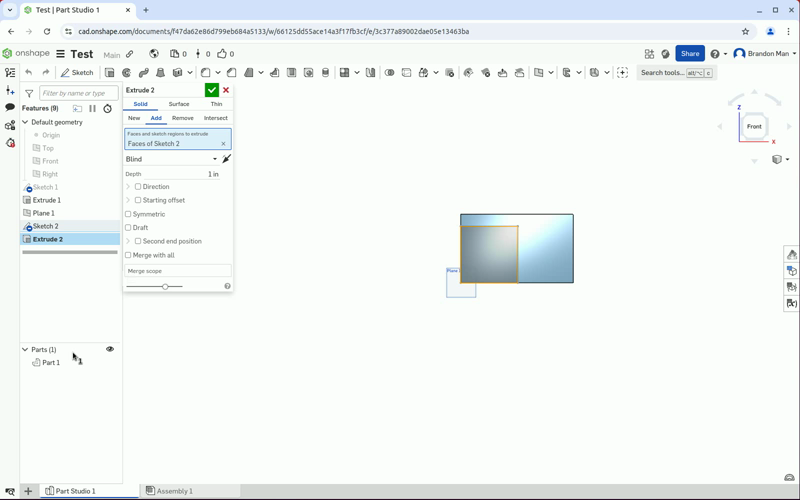
mouse_move(143, 106)
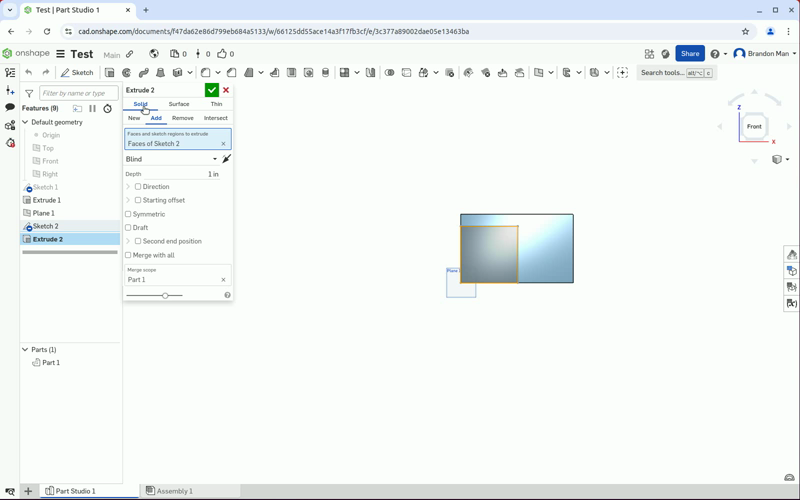
click(143, 106)
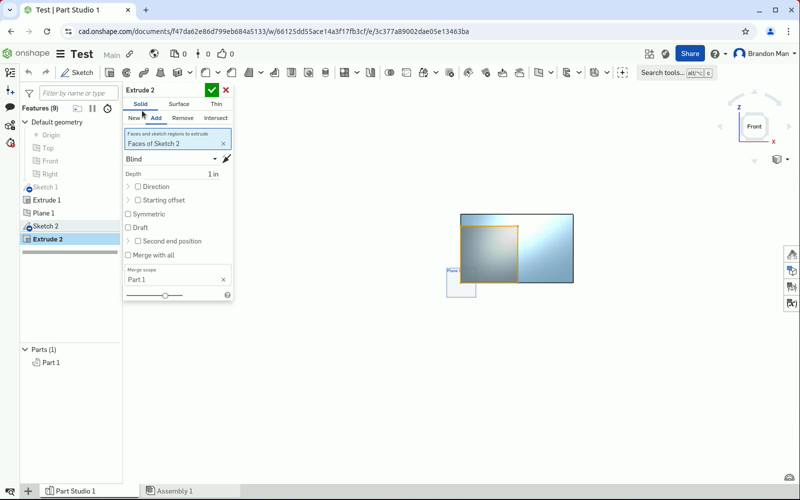
mouse_move(137, 120)
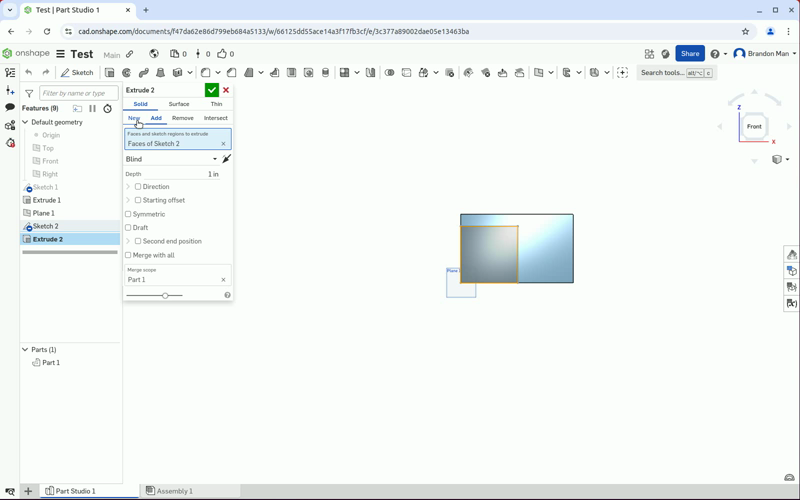
click(137, 120)
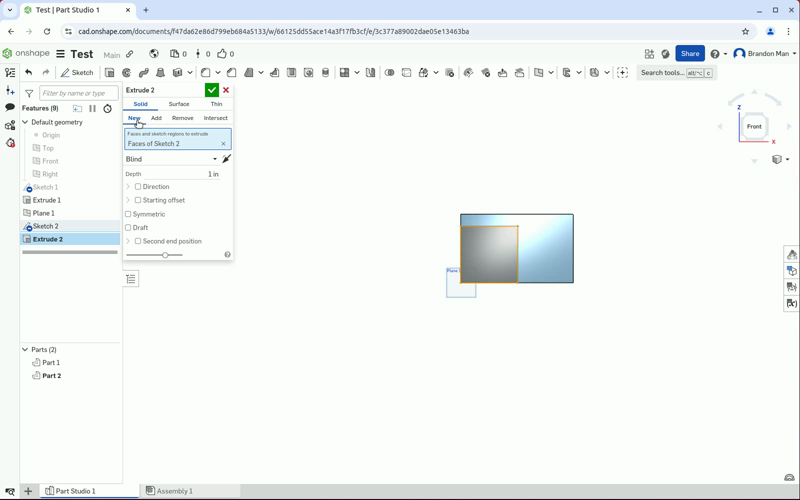
key(tab, 4)
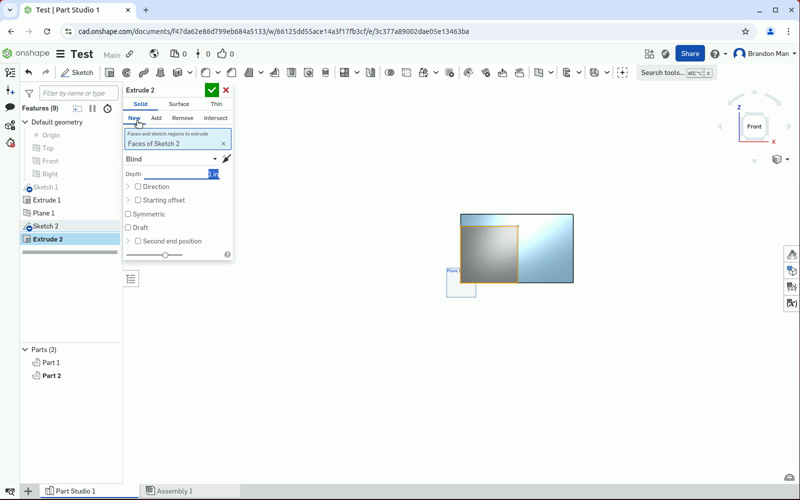
text(11.554)
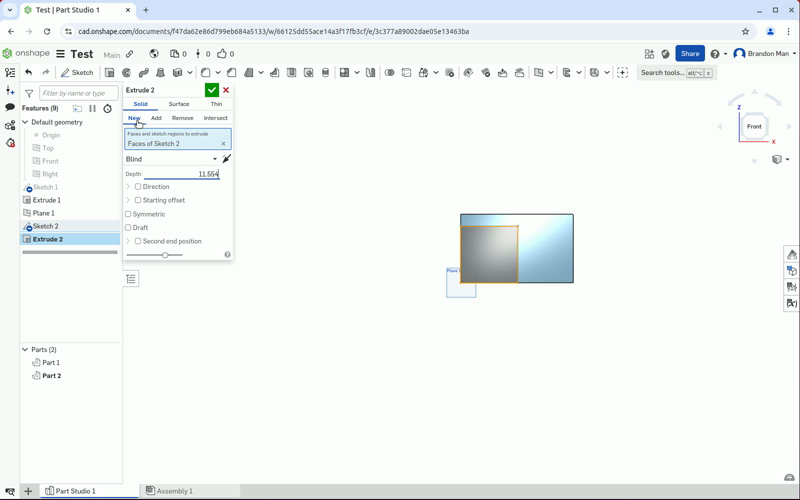
key(enter)
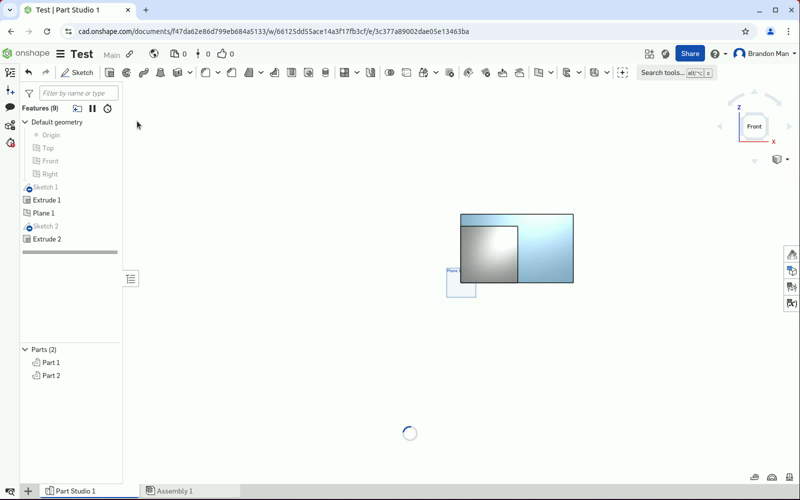
key(shift+h)
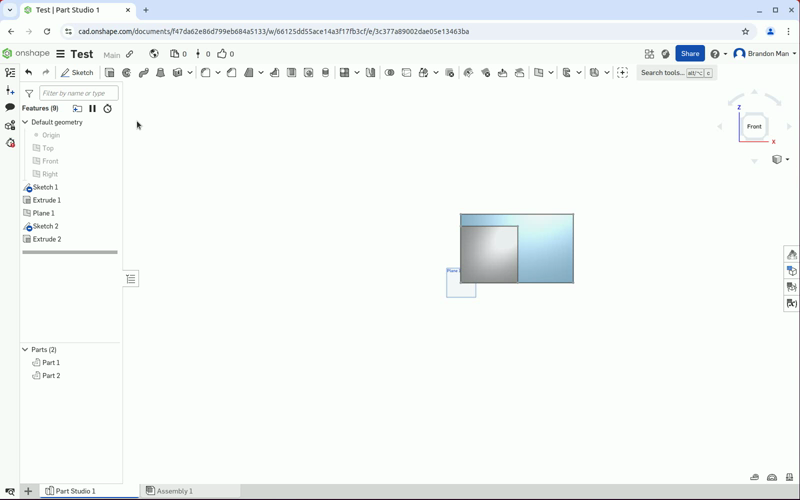
key(shift+h)
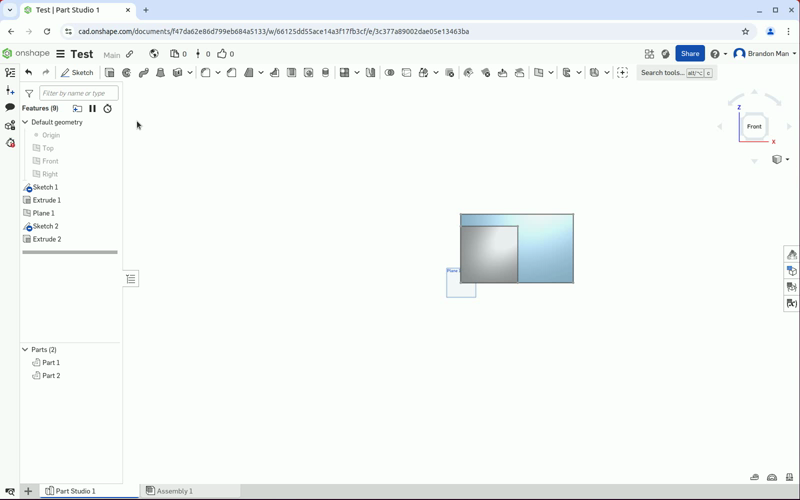
key(shift+7)
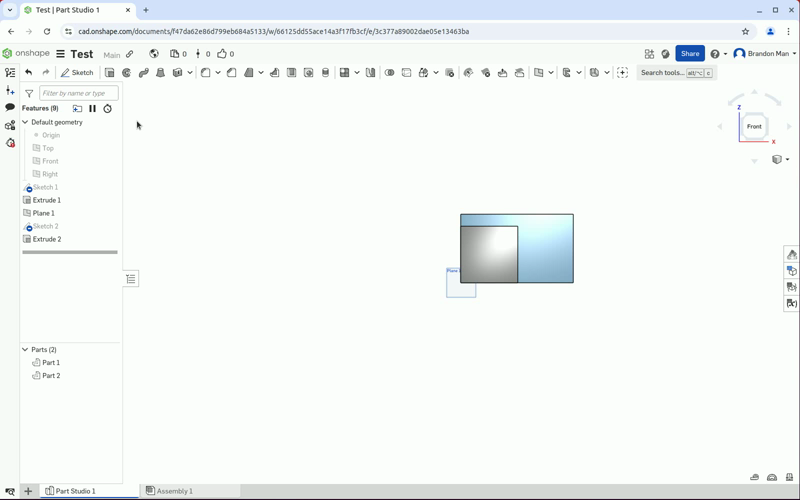
key(left, 2)
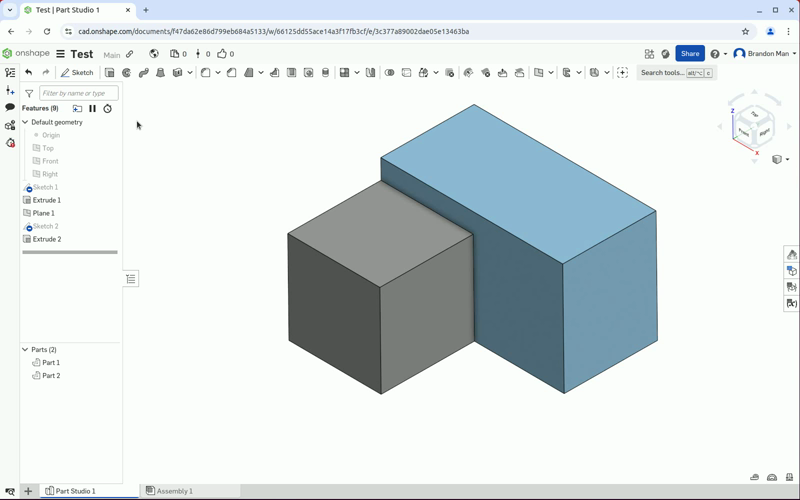
key(down, 2)
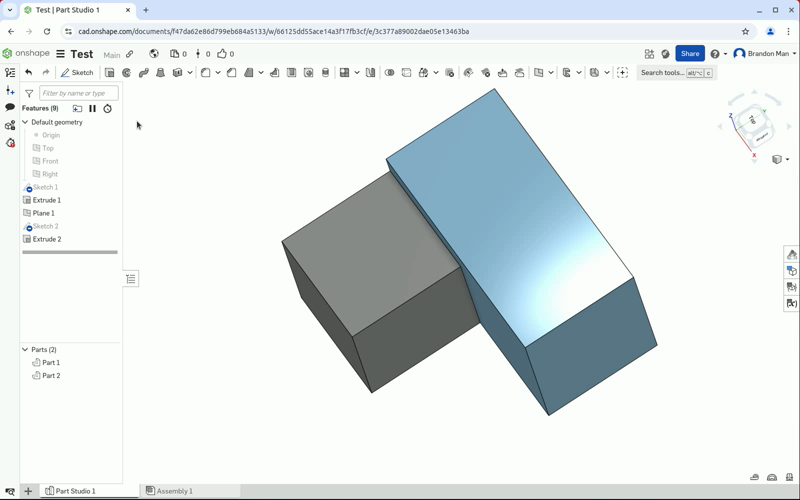
key(up, 2)
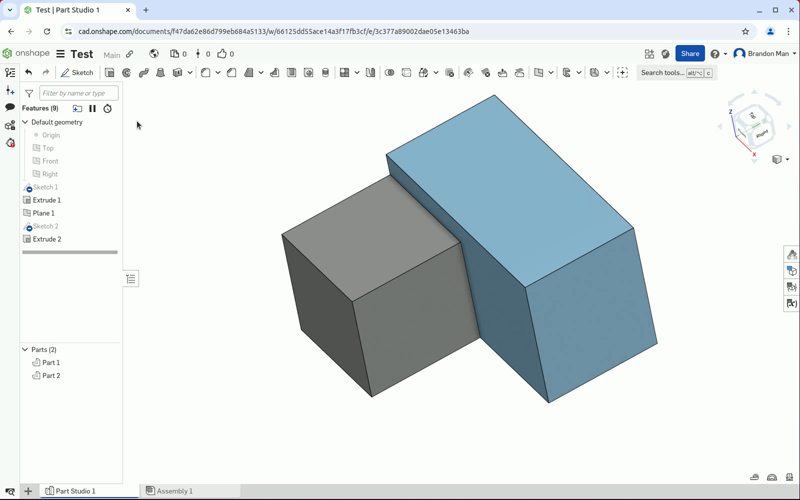
key(right, 2)
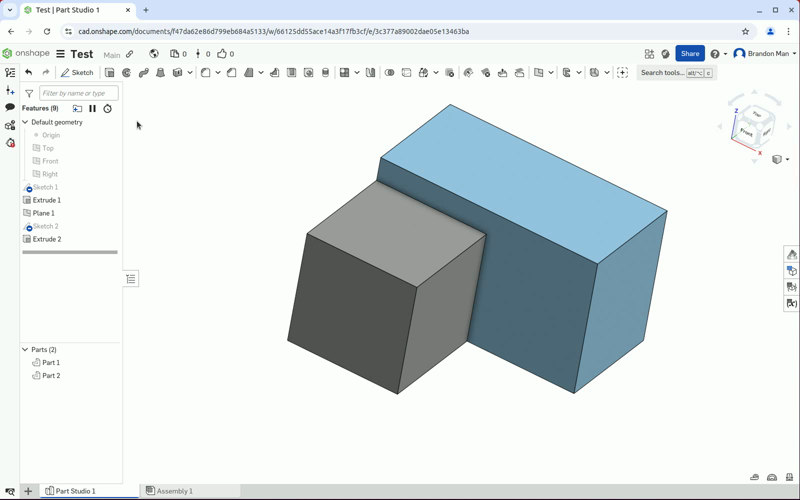
mouse_move(73, 189)
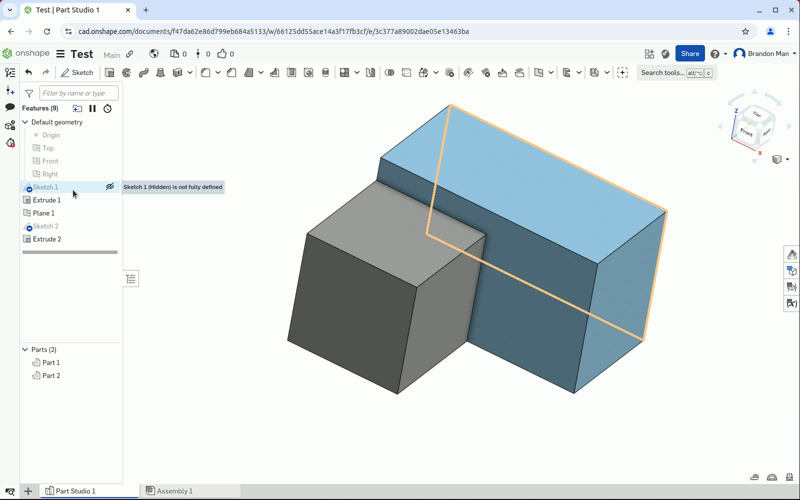
click(73, 189)